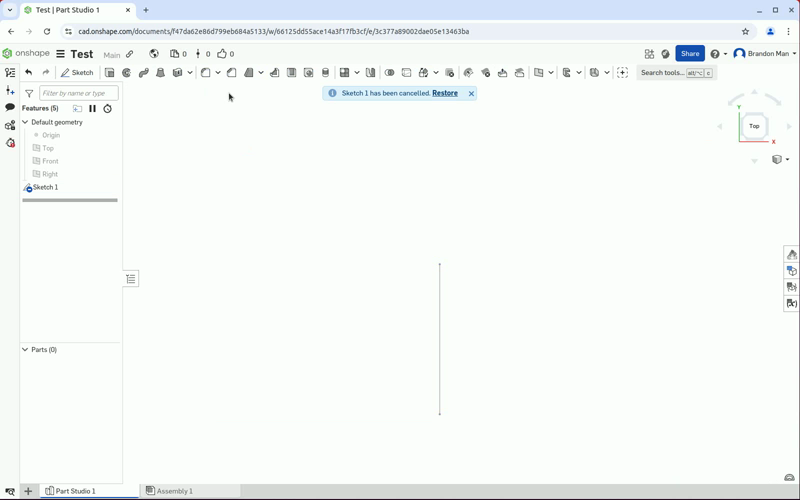
key(shift+h)
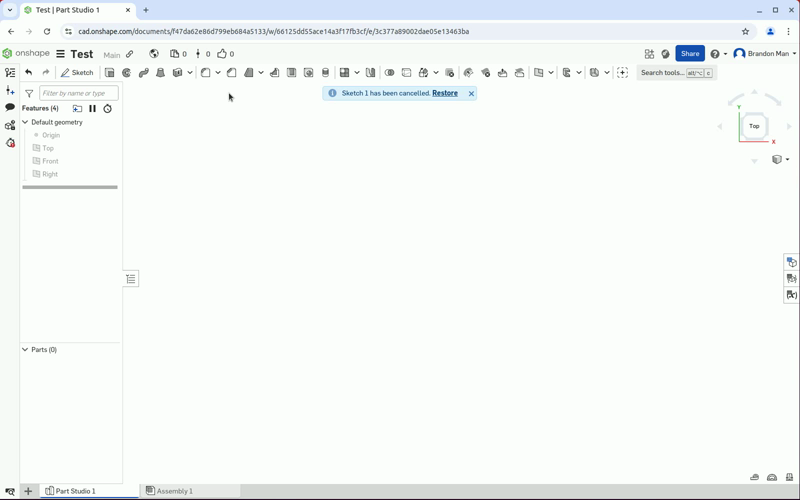
mouse_move(73, 352)
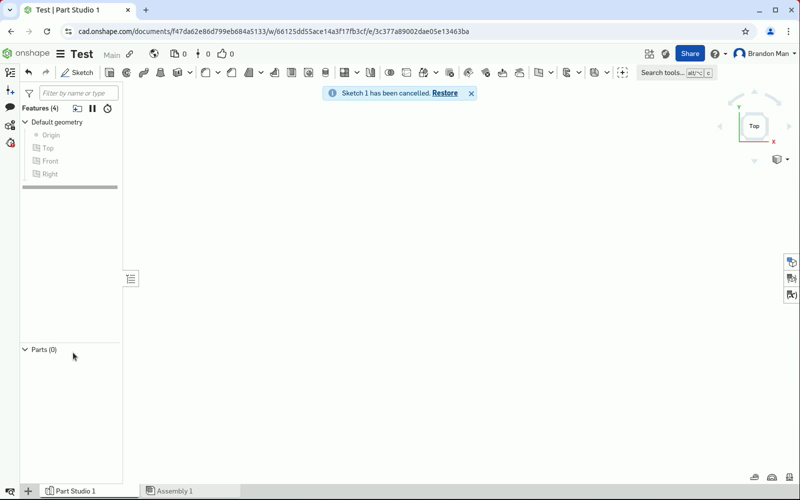
key(y)
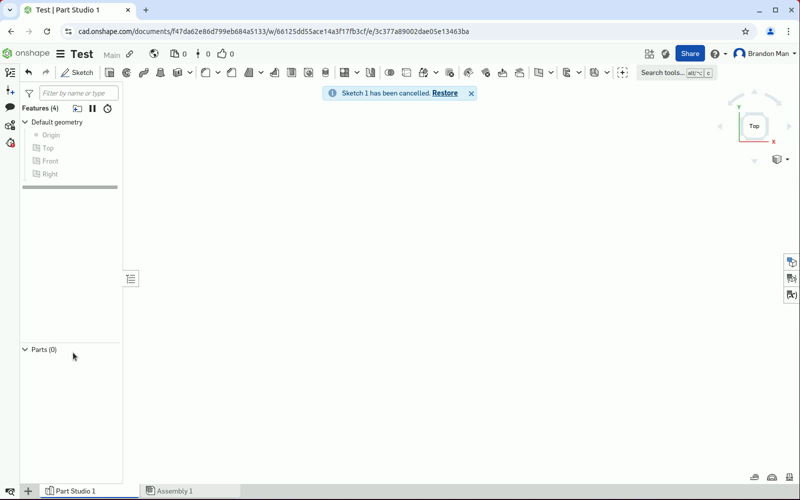
key(shift+p)
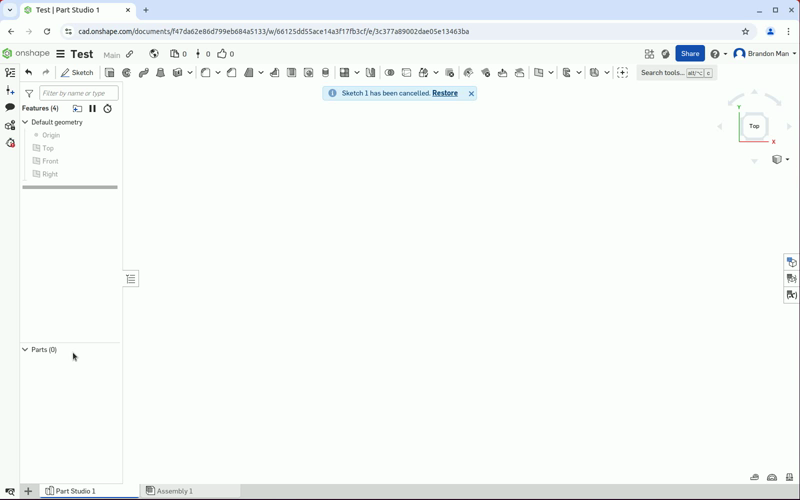
key(space)
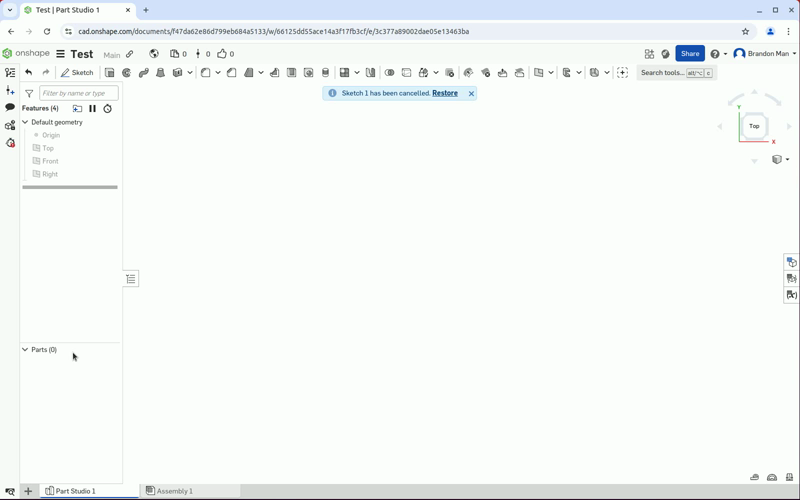
key_down(shift)
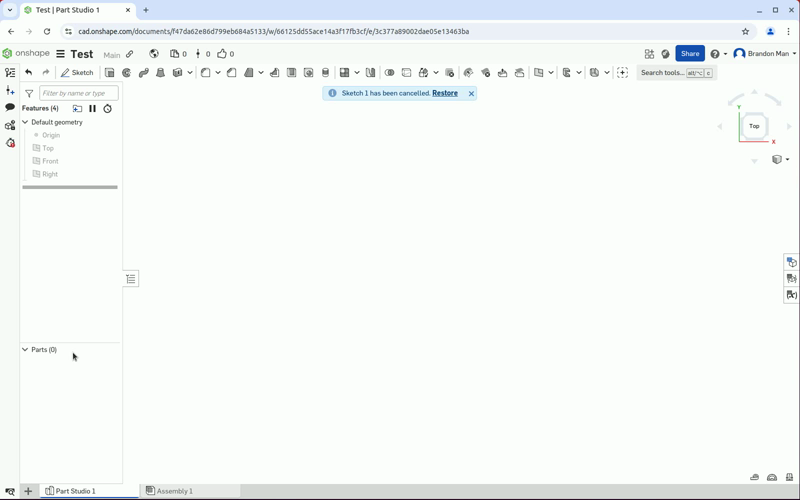
key(up)
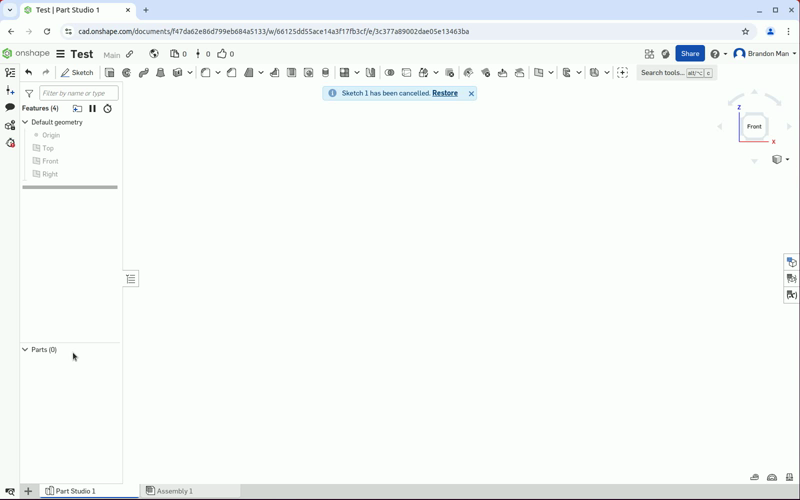
key_up(shift)
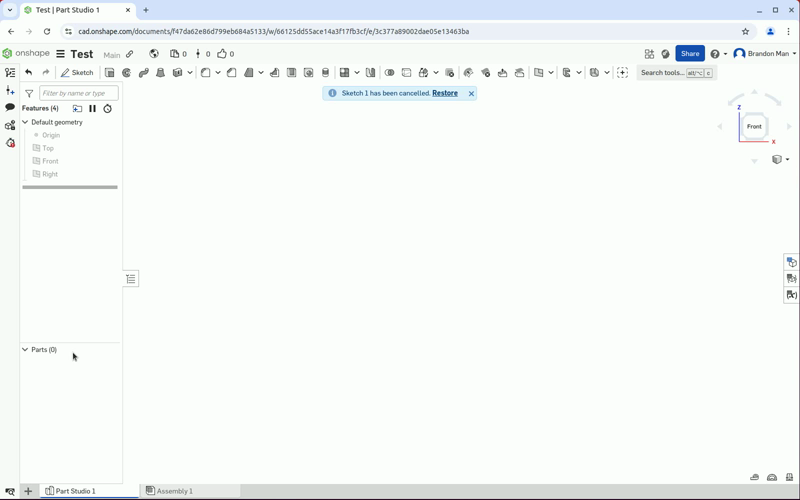
mouse_move(73, 352)
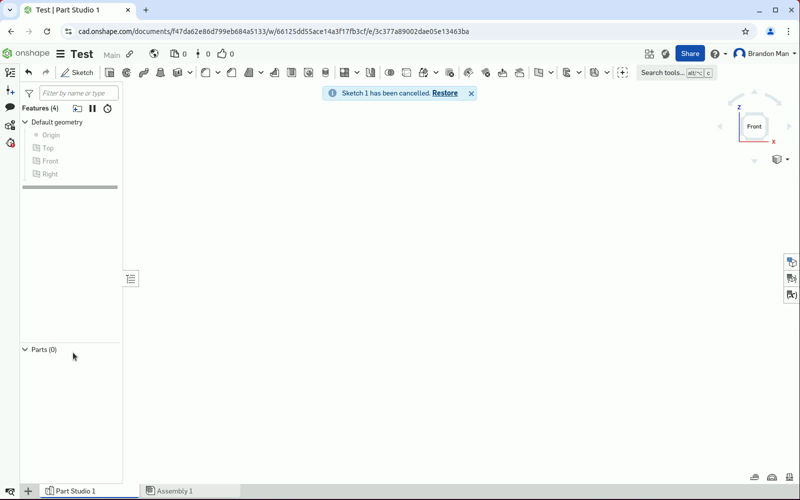
key(shift+y)
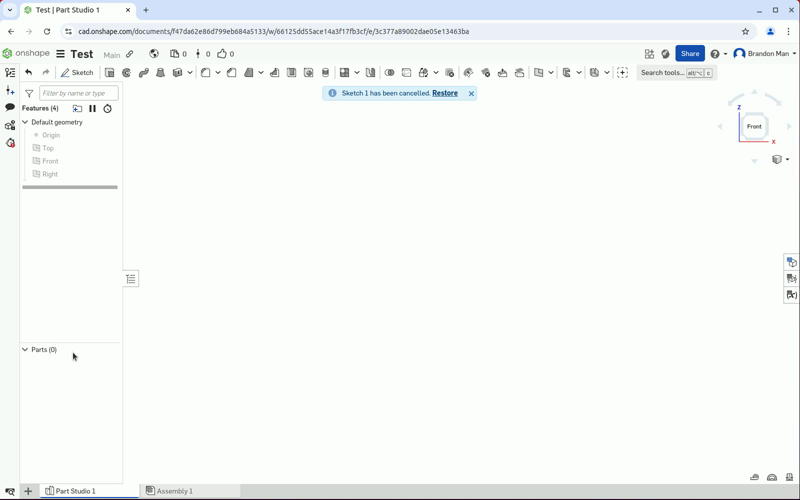
key(shift+s)
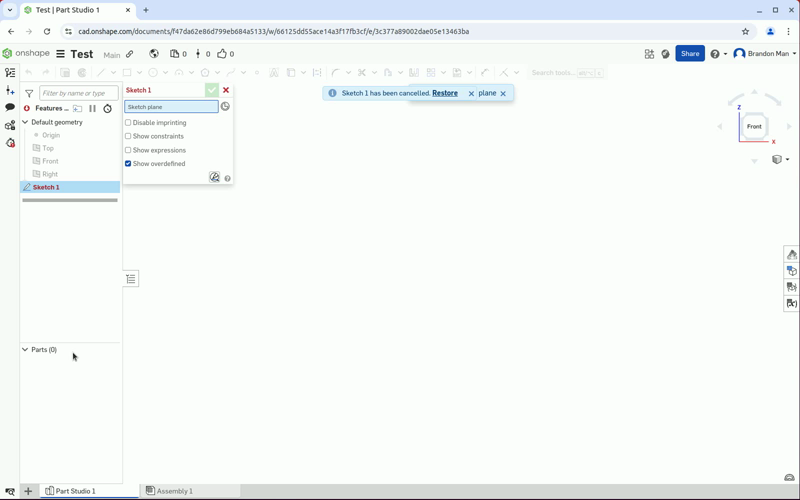
mouse_move(73, 163)
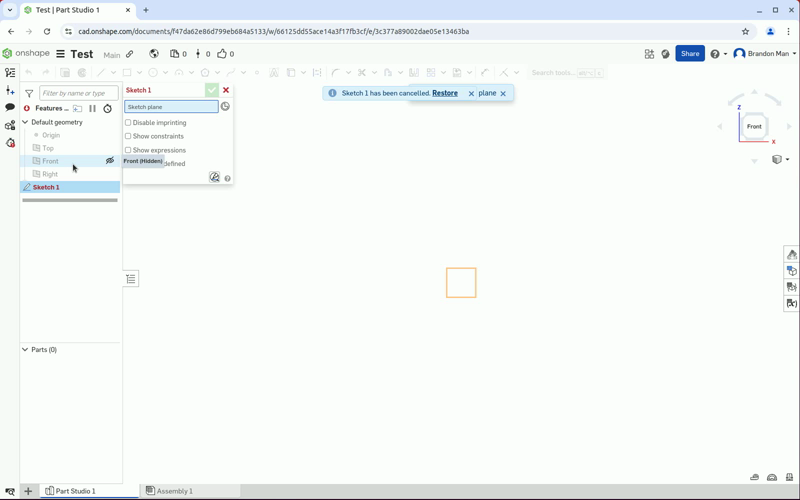
click(73, 163)
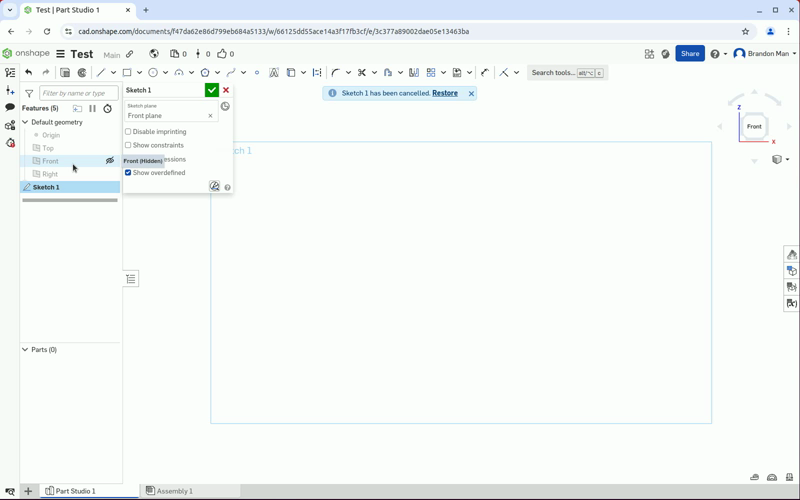
mouse_move(73, 352)
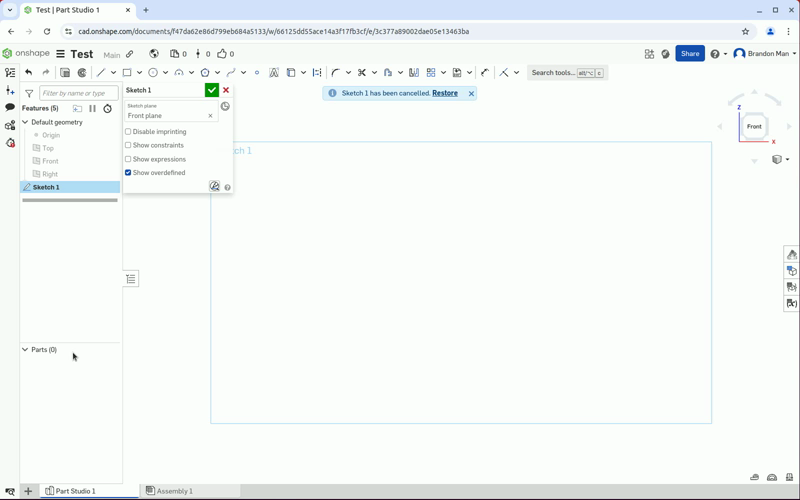
key(y)
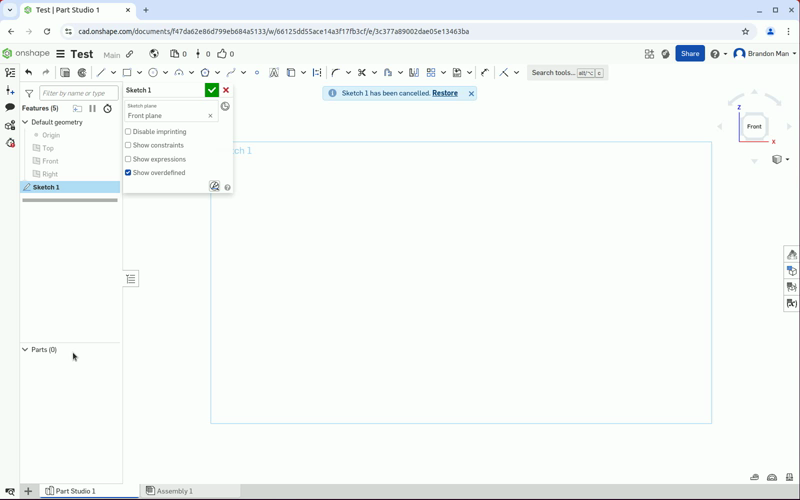
key(c)
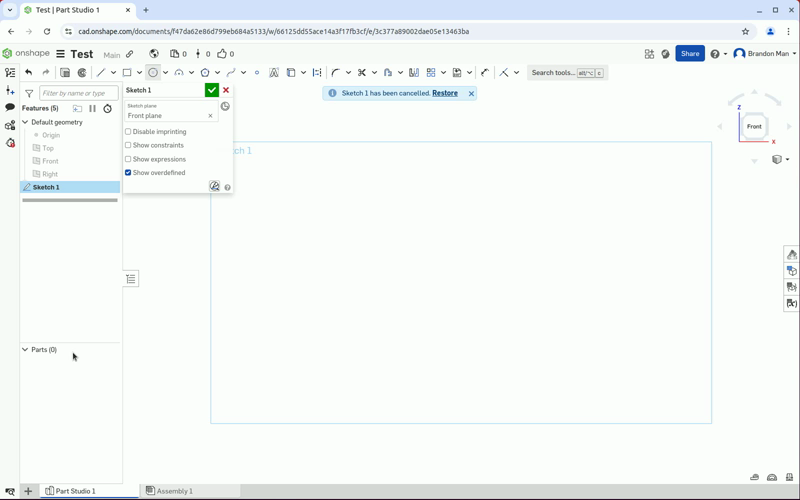
key_down(shift)
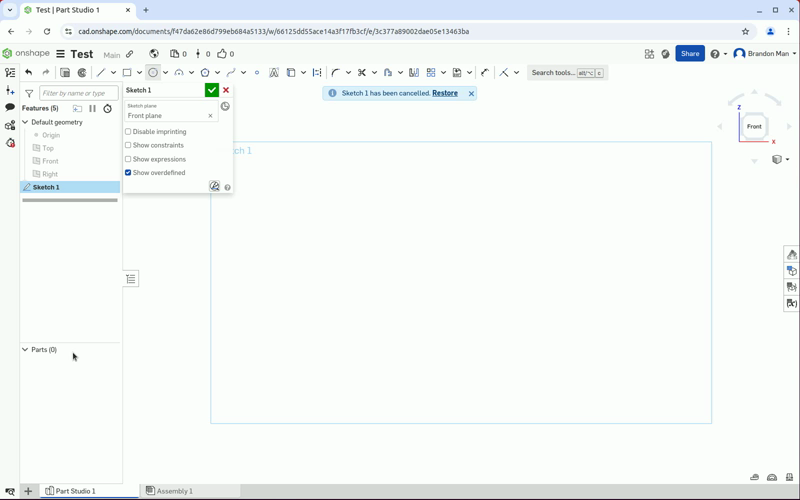
mouse_move(460, 282)
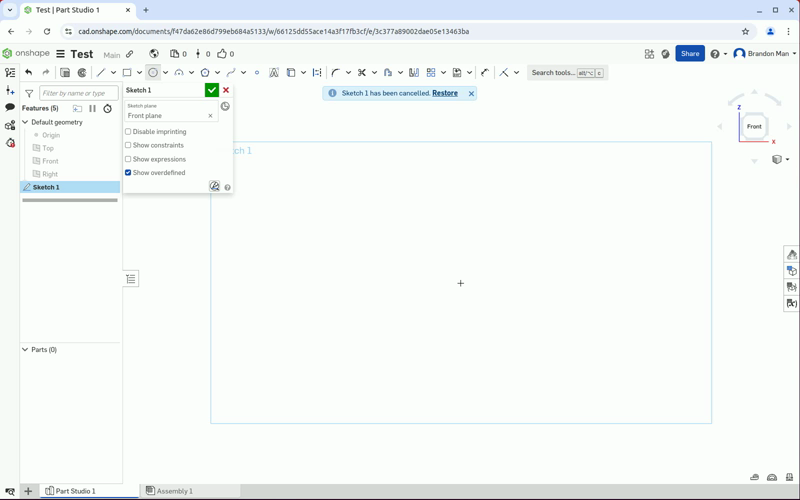
click(460, 282)
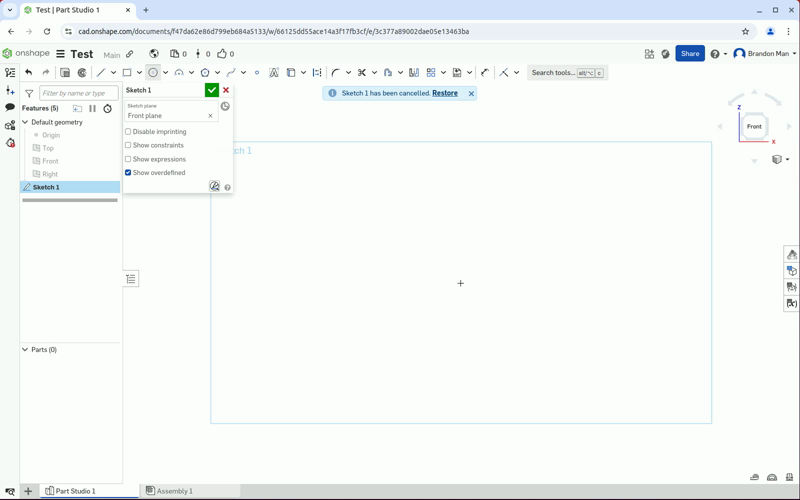
key_up(shift)
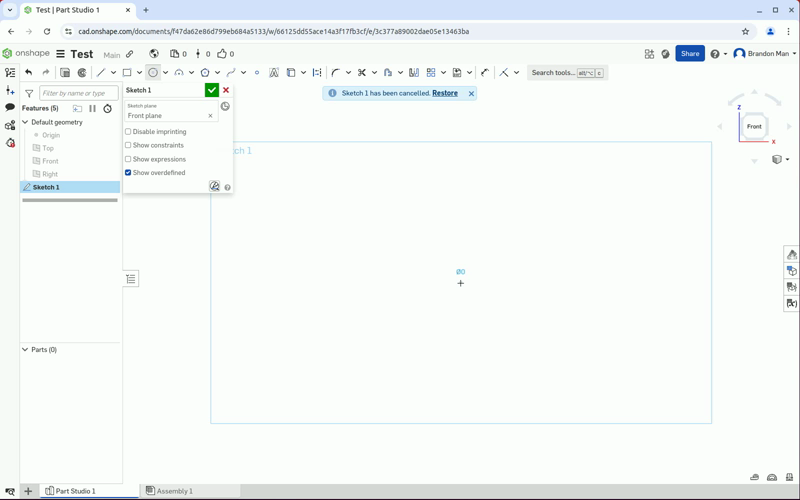
mouse_move(465, 282)
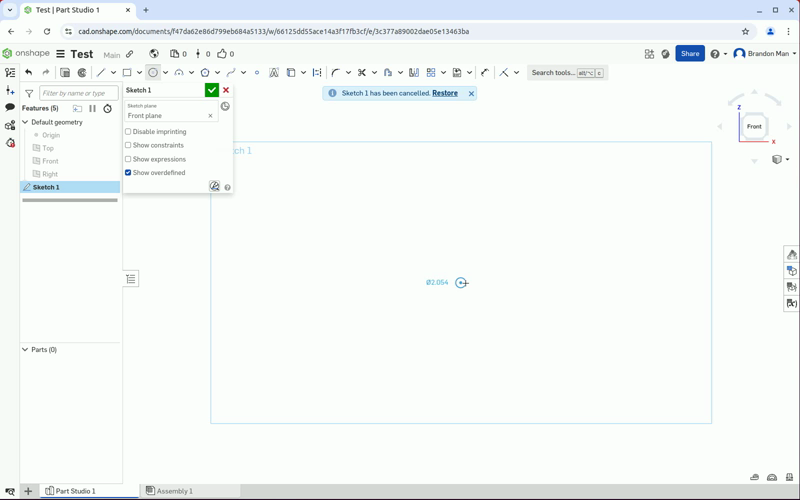
click(465, 282)
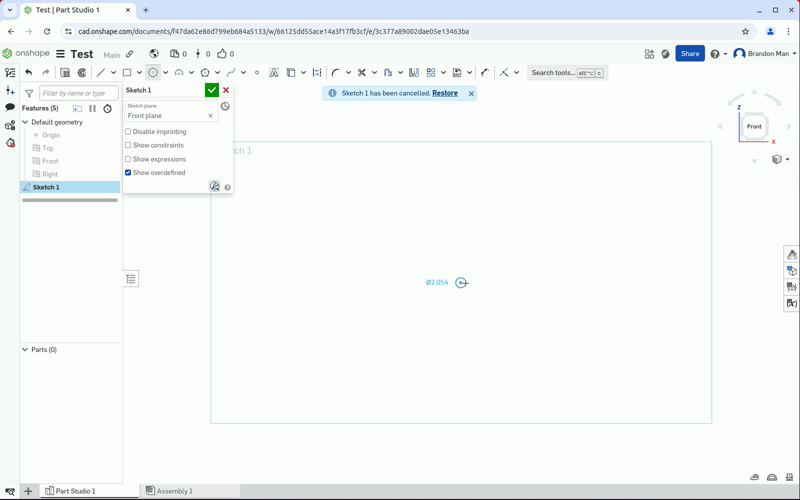
key(esc)
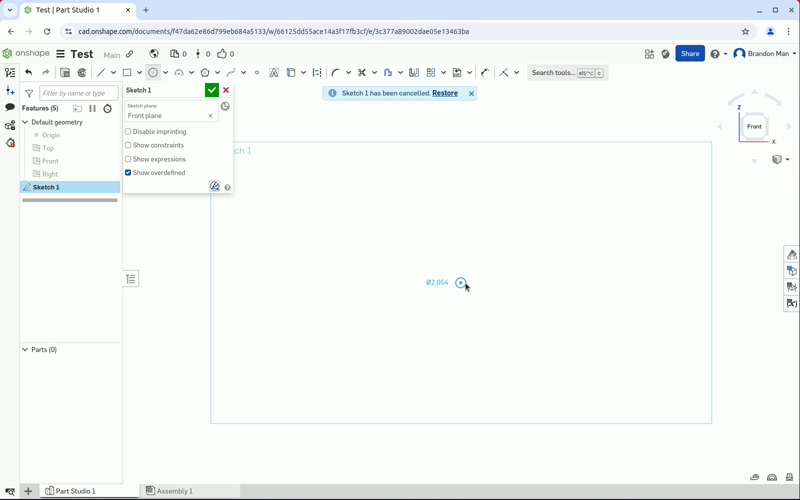
mouse_move(464, 284)
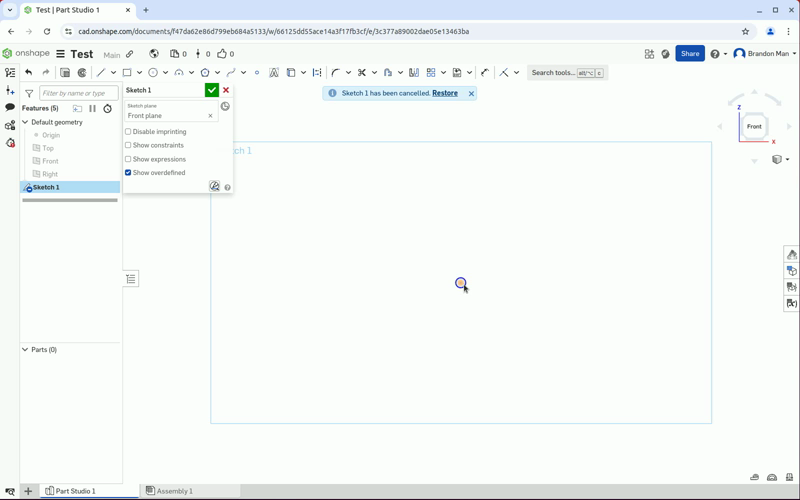
scroll(6)
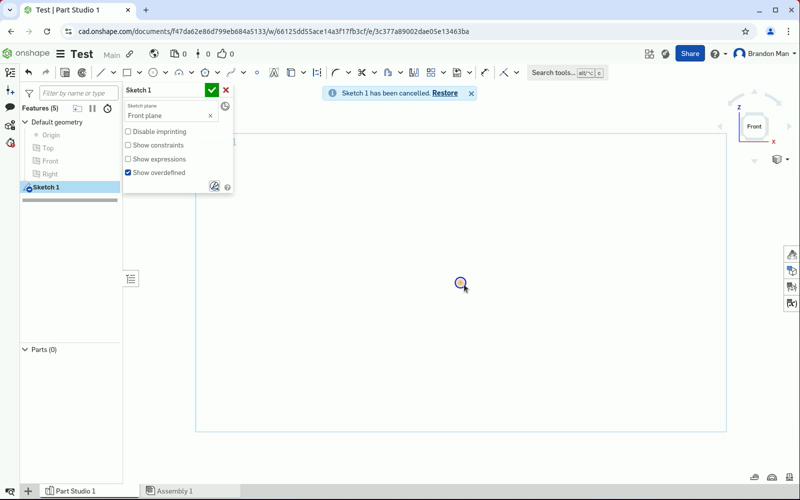
scroll(6)
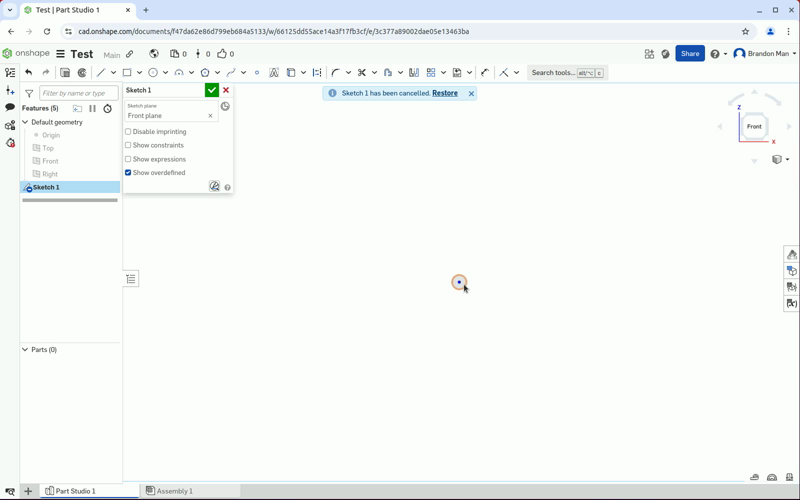
scroll(6)
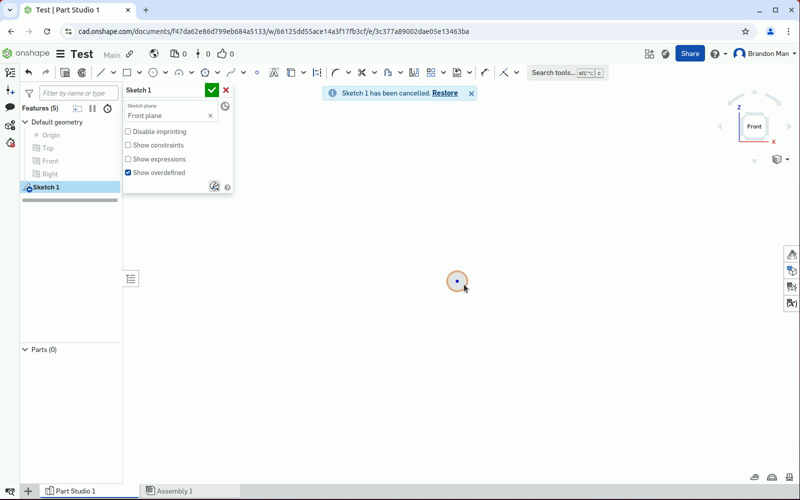
scroll(6)
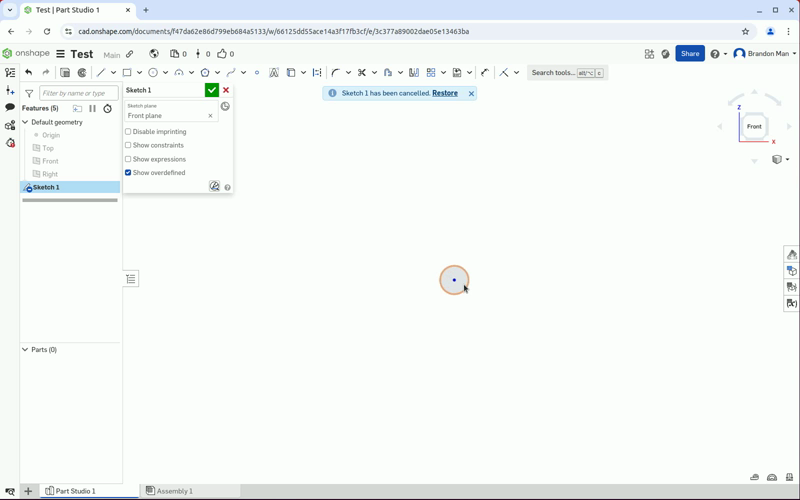
scroll(6)
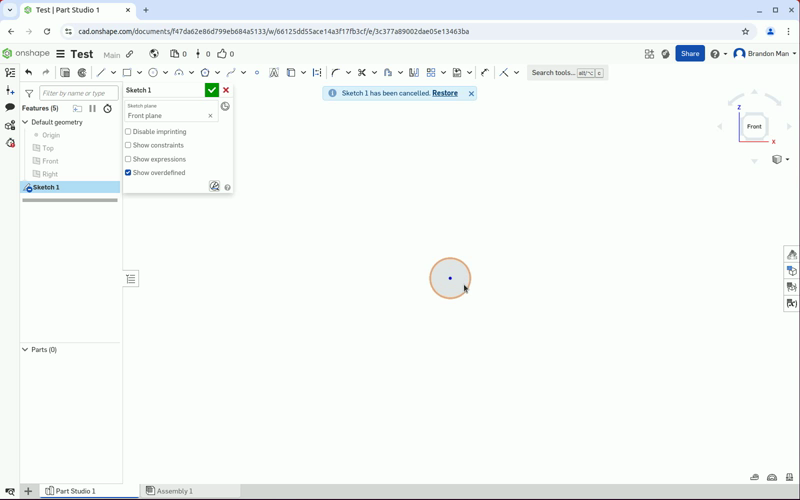
scroll(6)
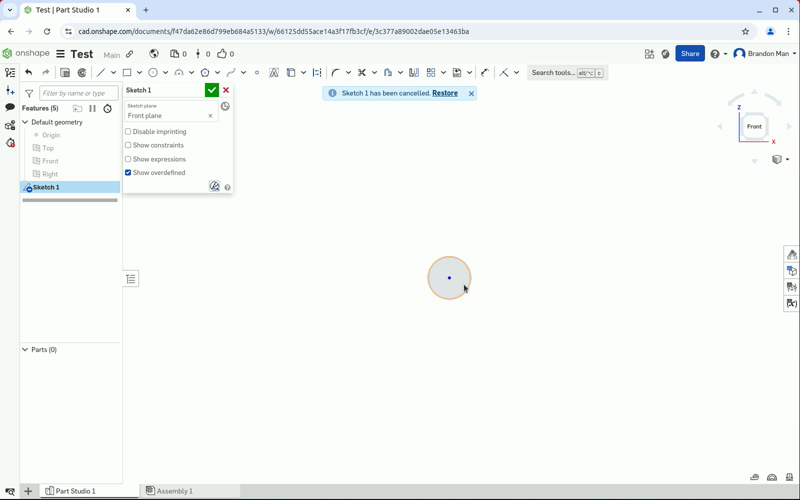
scroll(6)
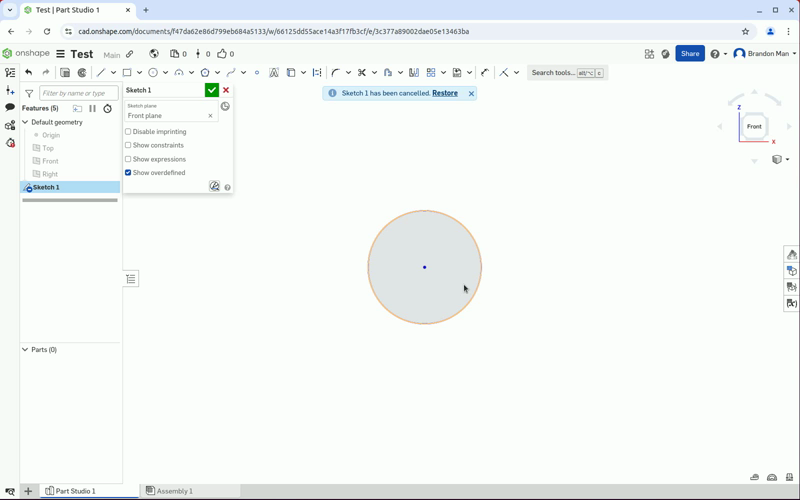
click(464, 284)
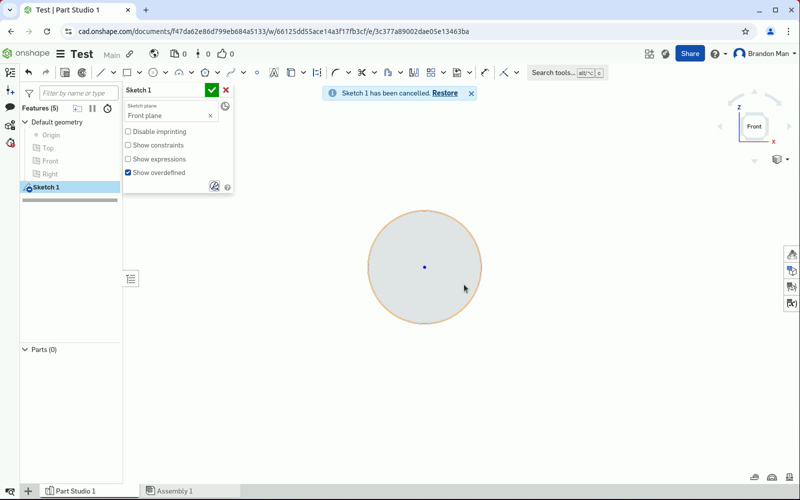
scroll(-6)
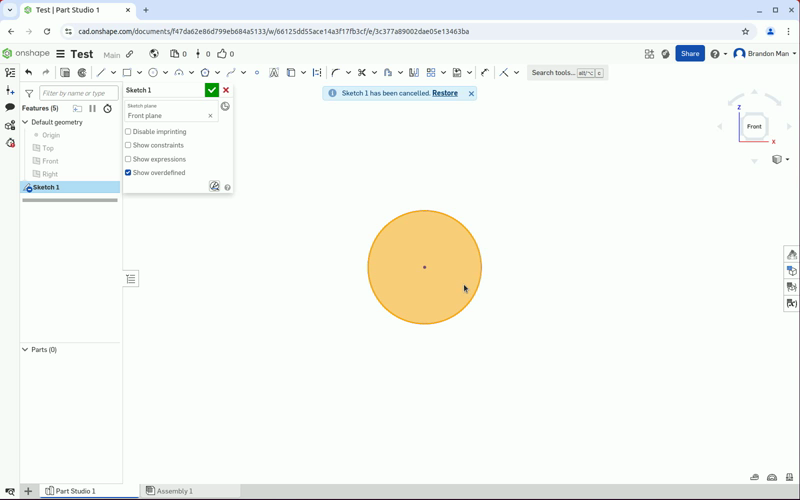
scroll(-6)
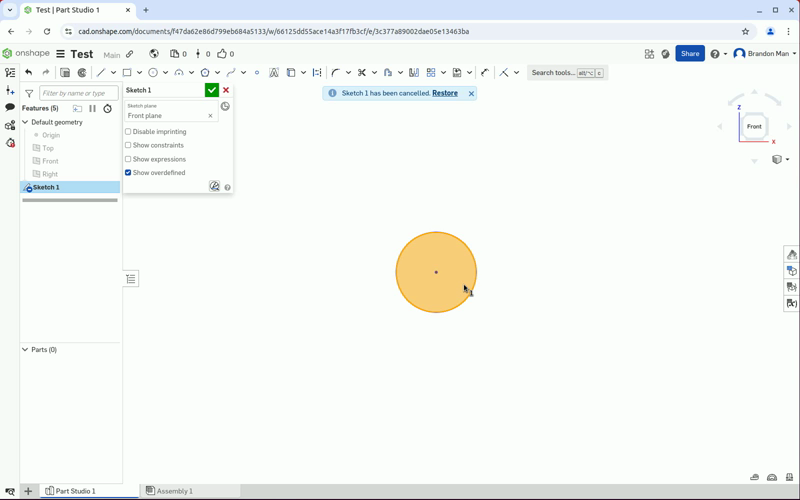
scroll(-6)
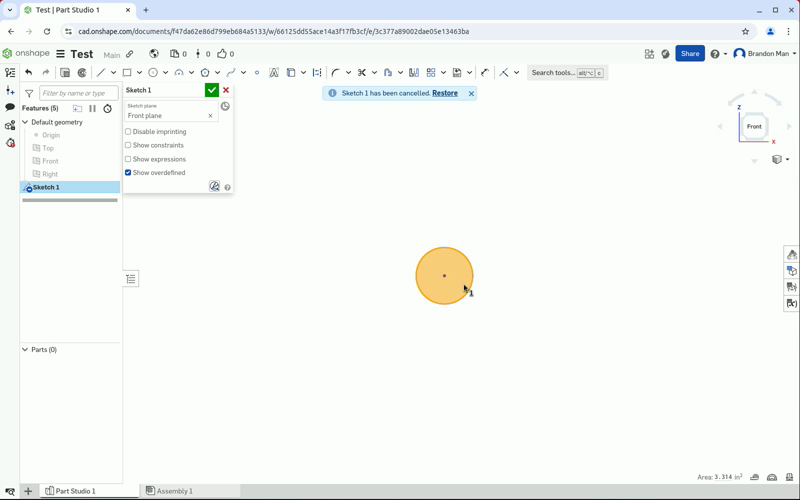
scroll(-6)
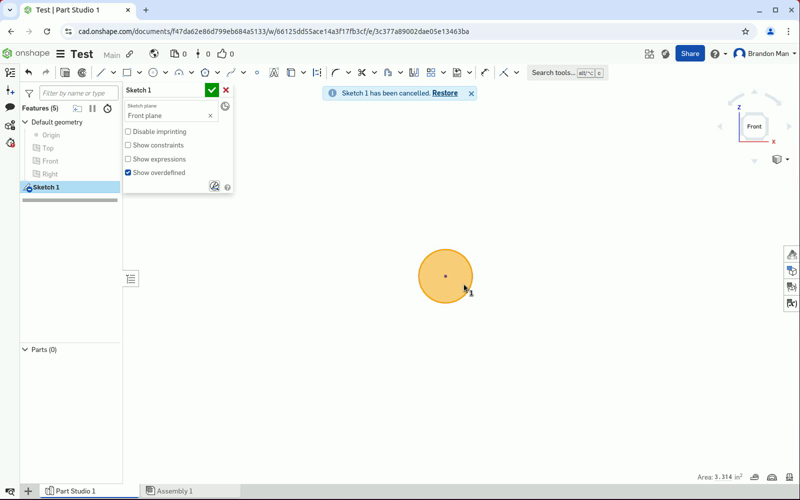
scroll(-6)
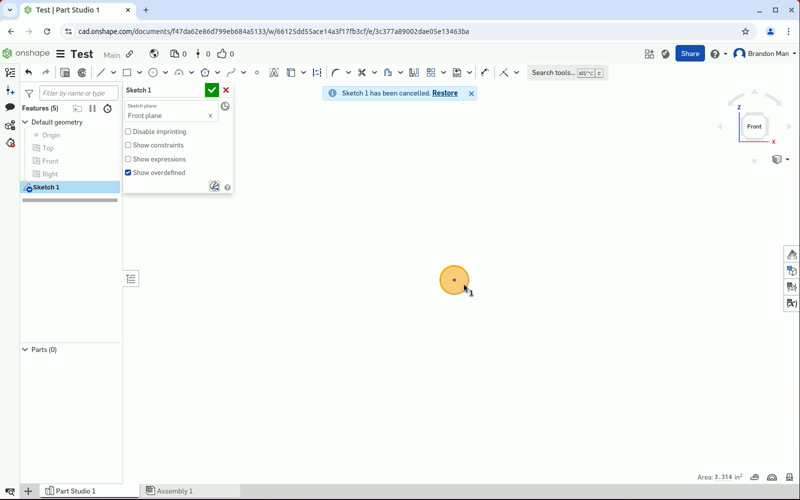
scroll(-6)
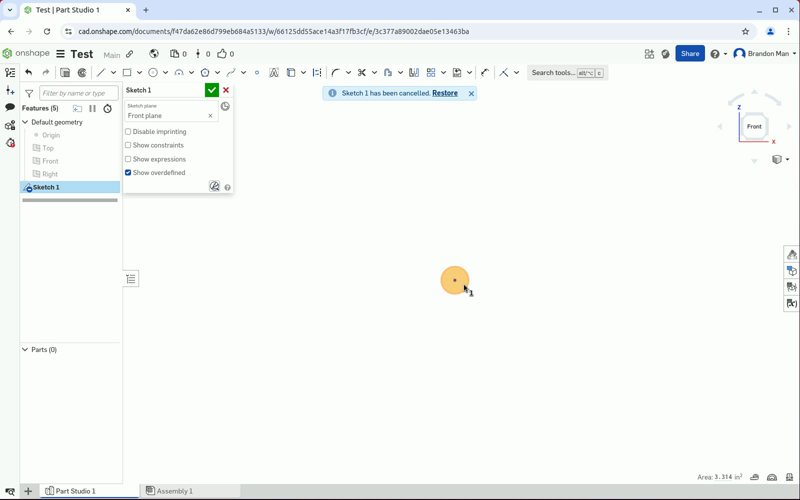
scroll(-6)
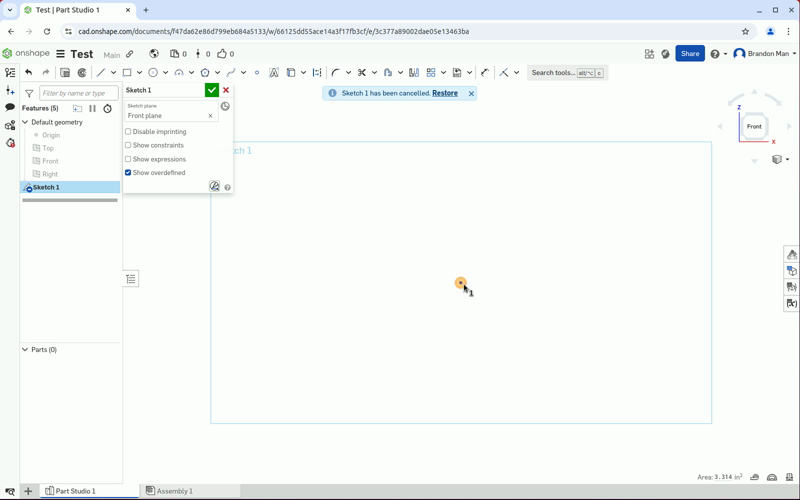
mouse_move(73, 352)
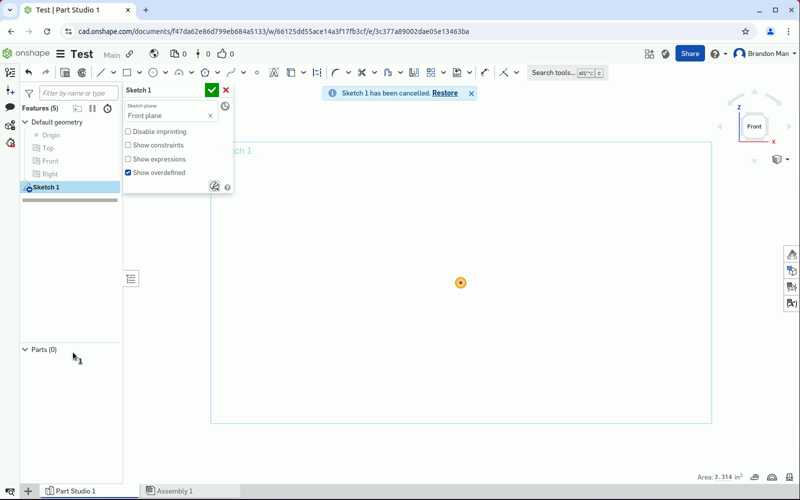
key(shift+y)
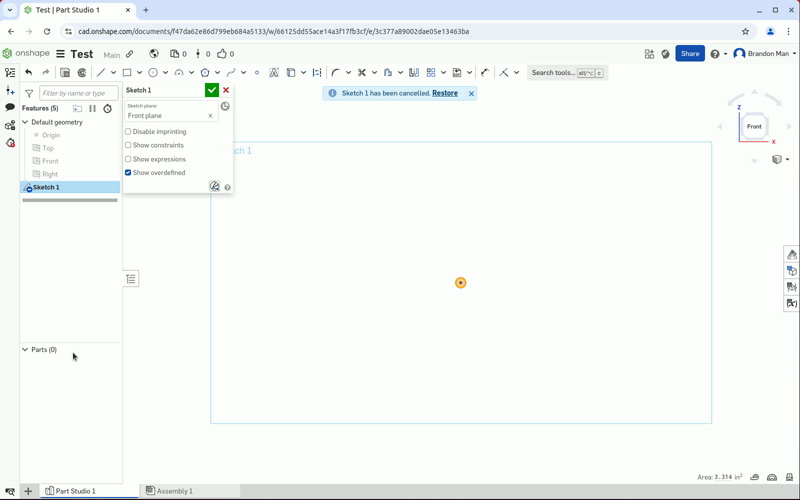
key(shift+e)
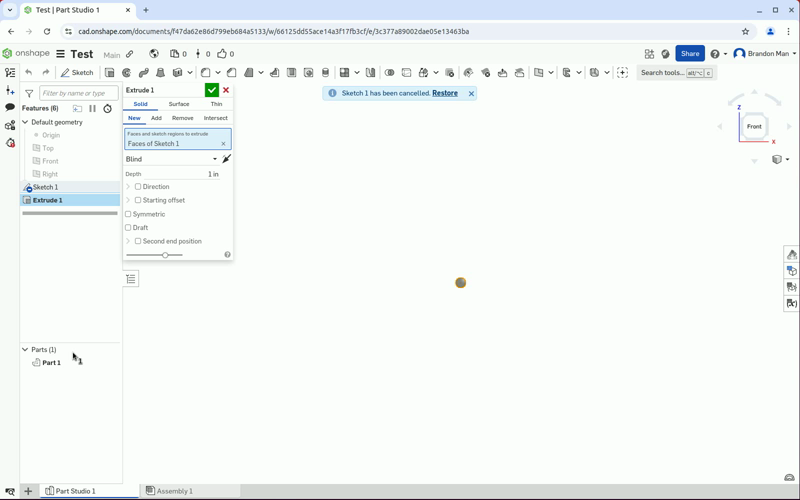
mouse_move(143, 106)
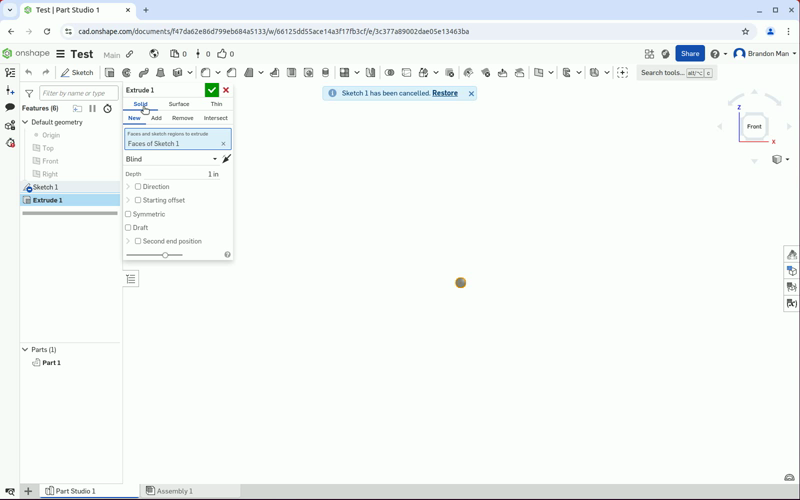
click(143, 106)
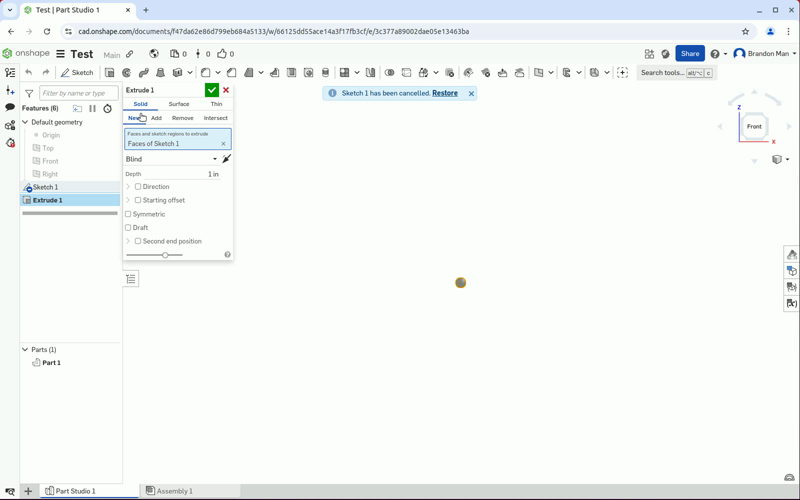
mouse_move(137, 120)
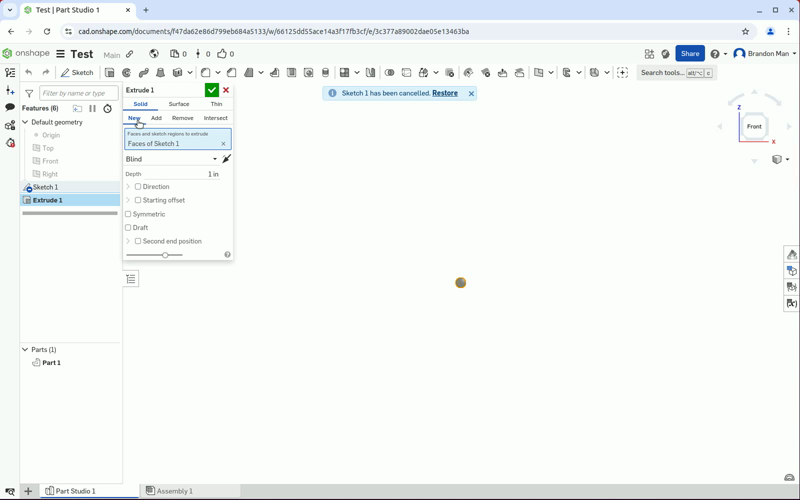
click(137, 120)
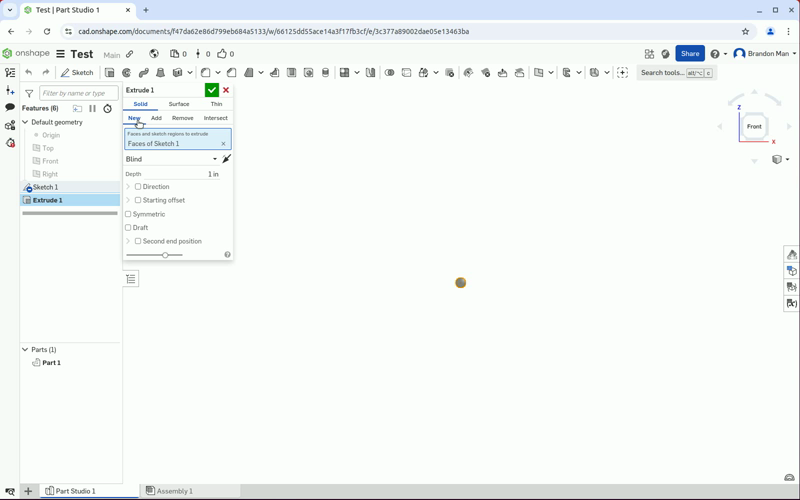
key(tab, 4)
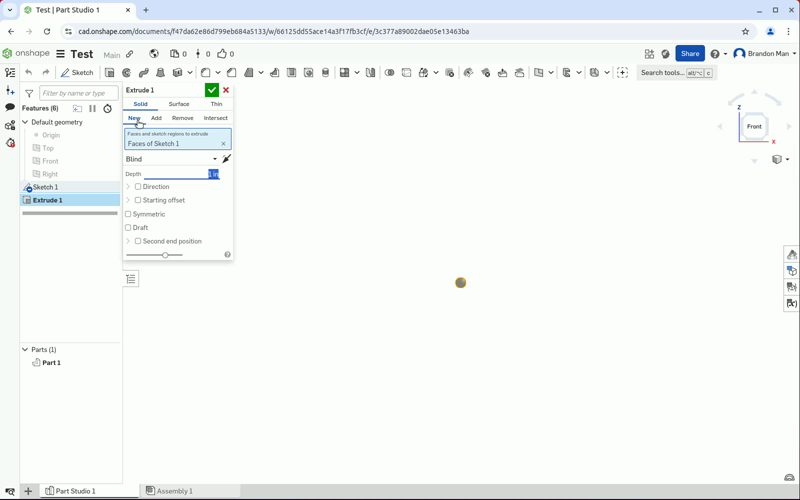
text(23.108)
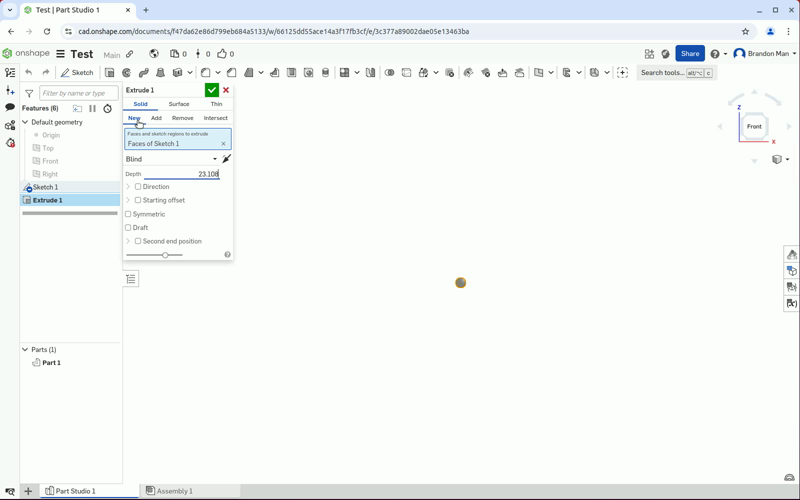
key(enter)
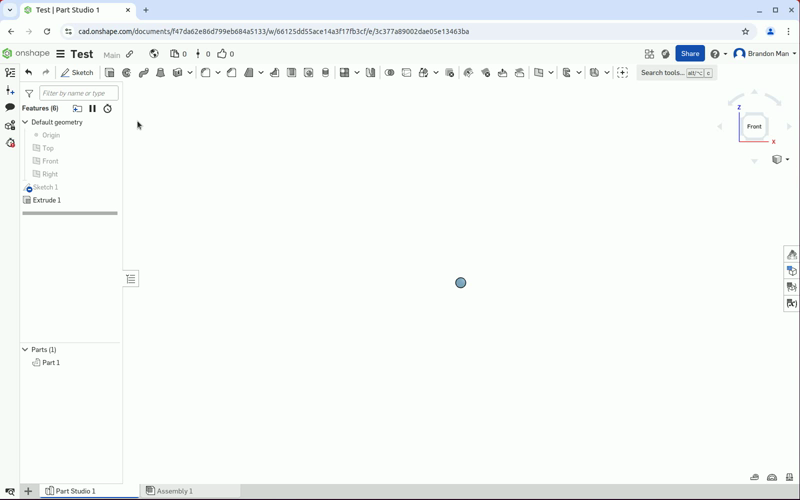
key(shift+h)
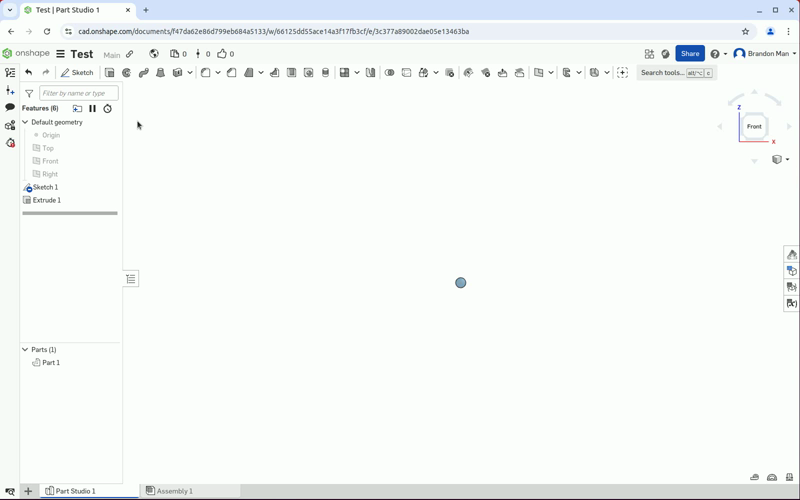
key(shift+h)
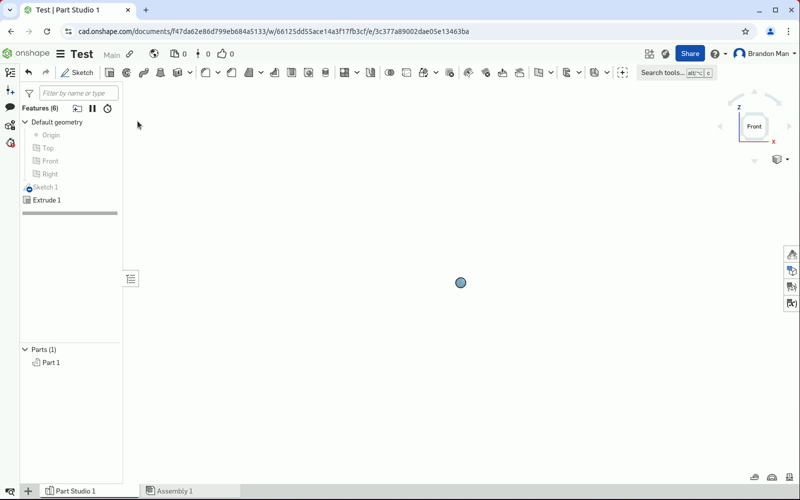
mouse_move(73, 189)
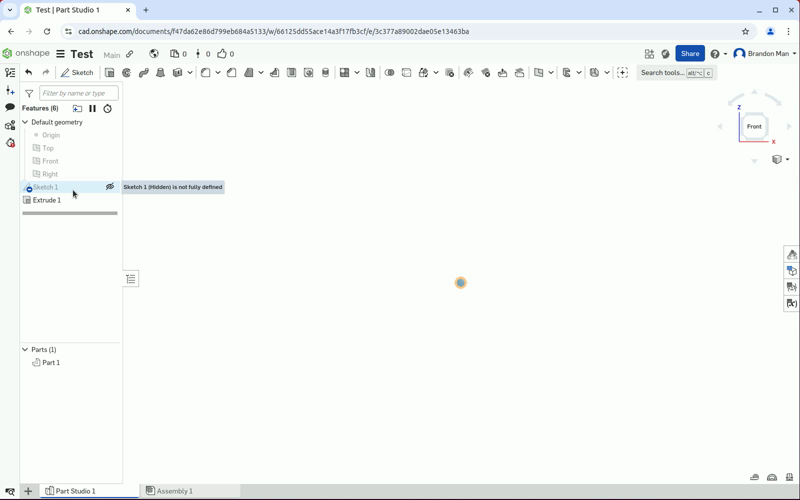
click(73, 189)
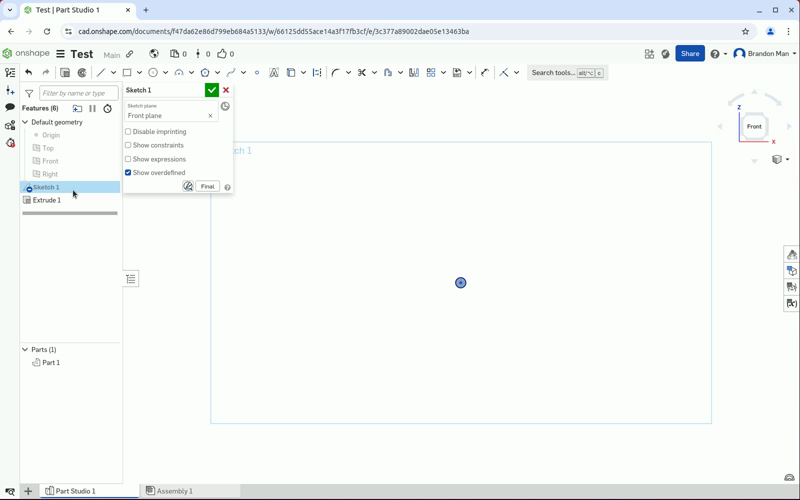
mouse_move(229, 92)
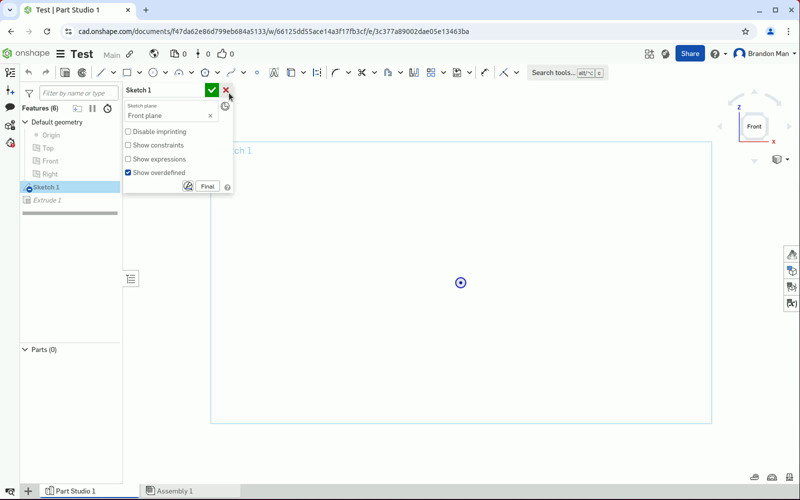
click(229, 92)
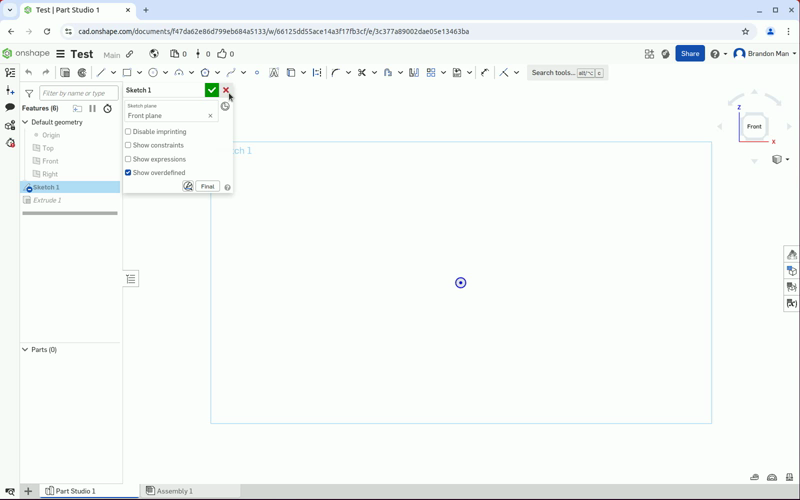
key(shift+s)
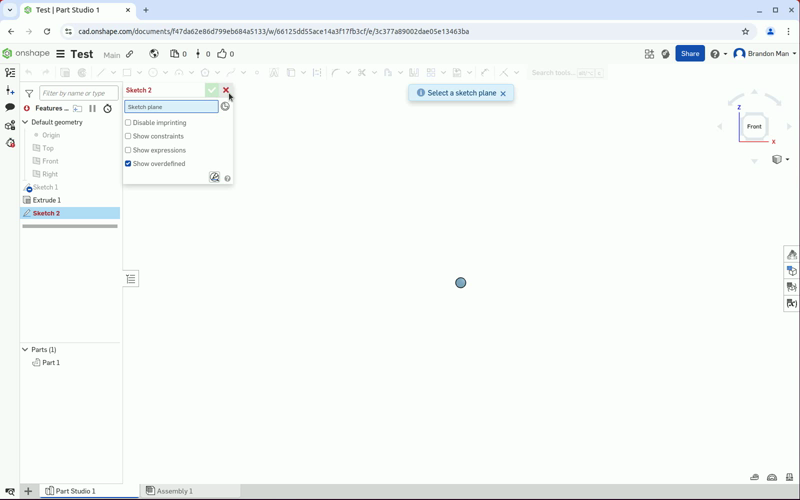
mouse_move(73, 163)
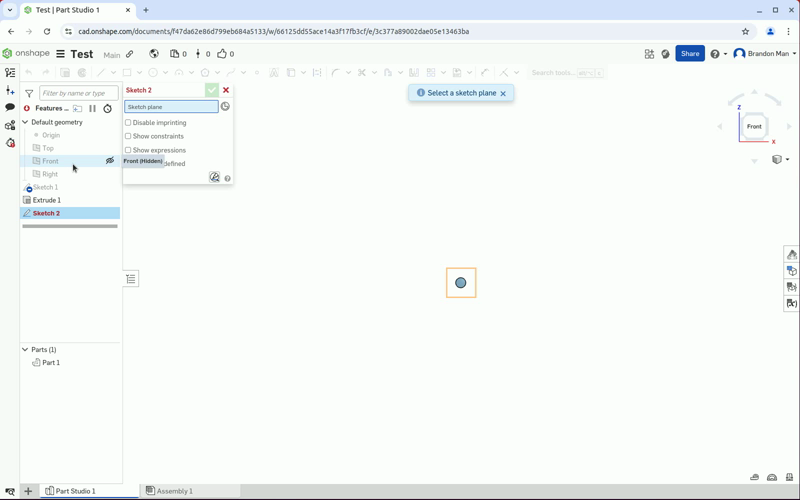
click(73, 163)
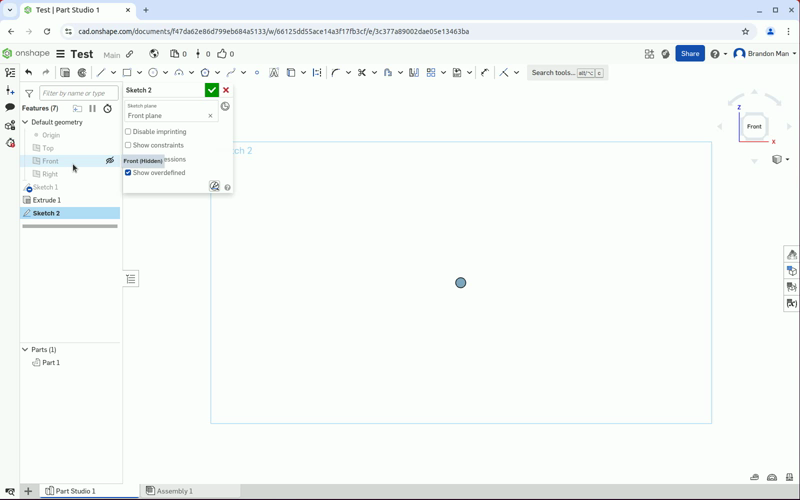
mouse_move(73, 352)
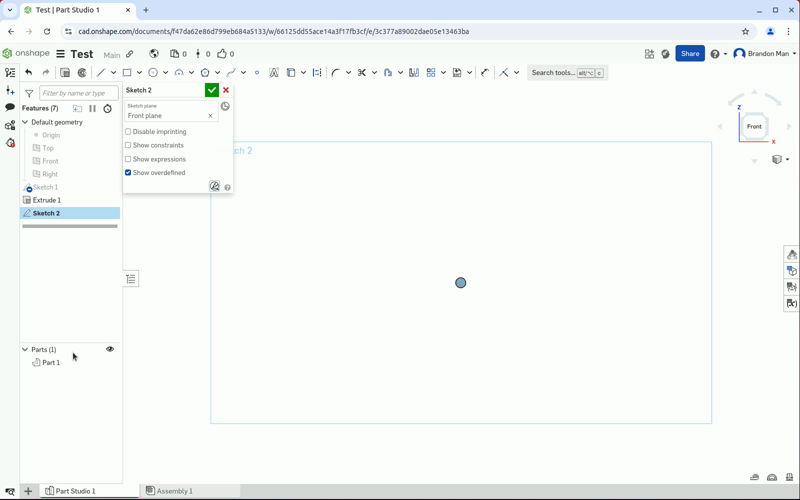
key(y)
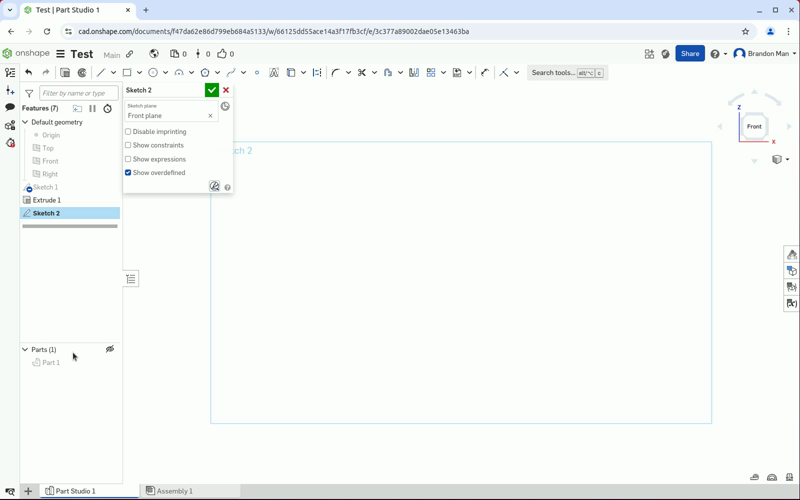
key(c)
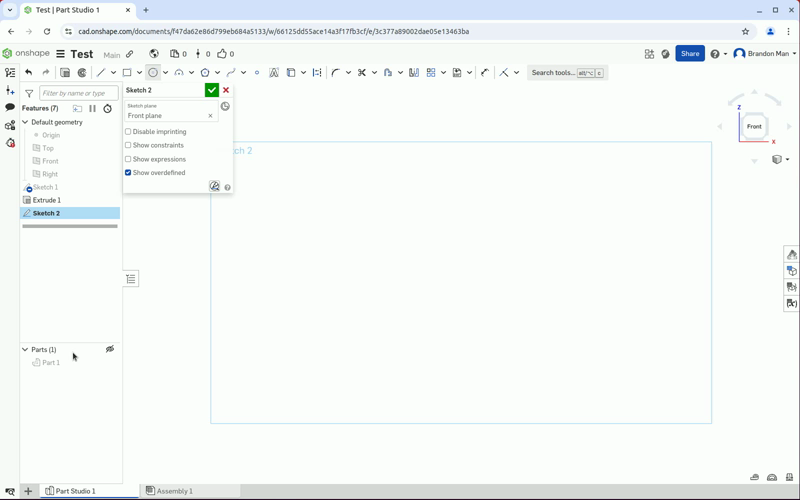
key_down(shift)
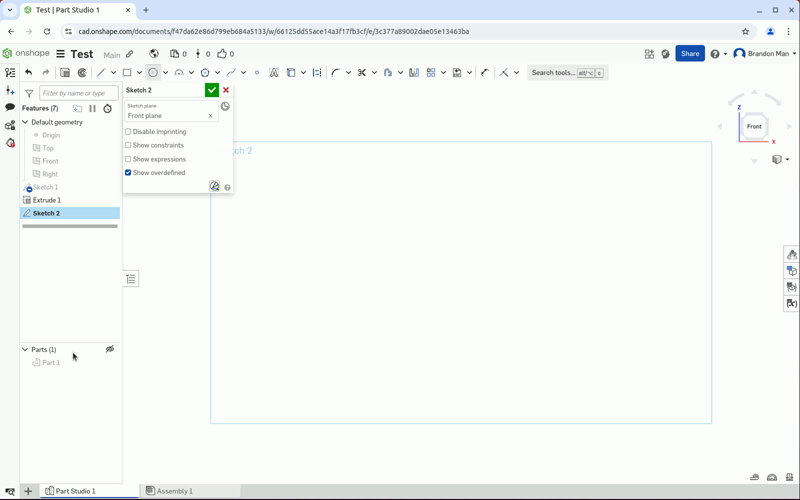
mouse_move(460, 282)
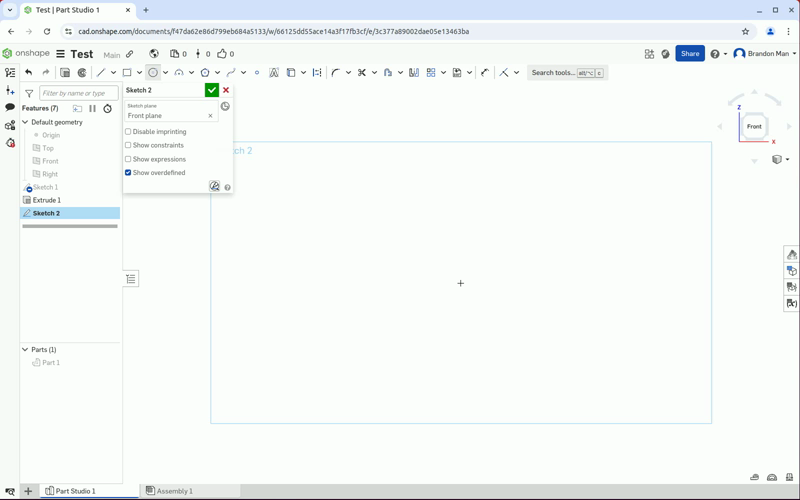
click(460, 282)
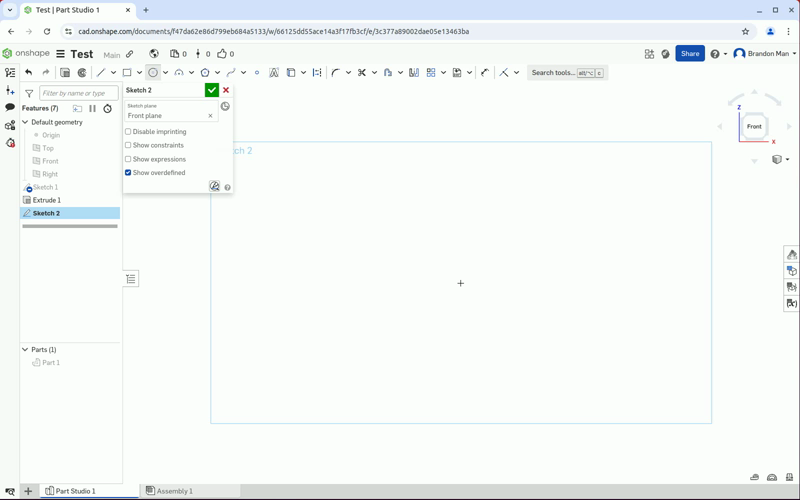
key_up(shift)
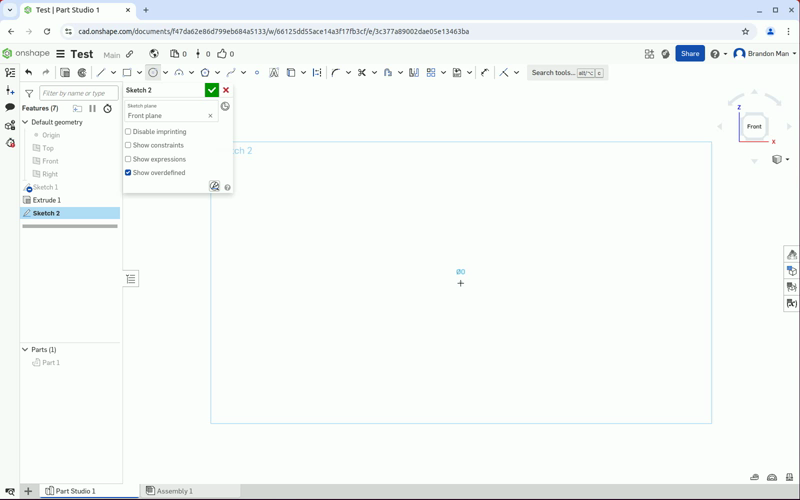
mouse_move(470, 282)
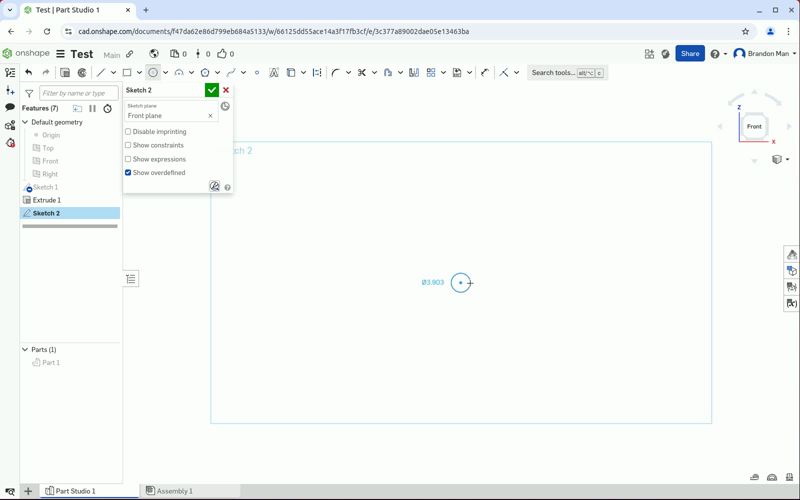
click(470, 282)
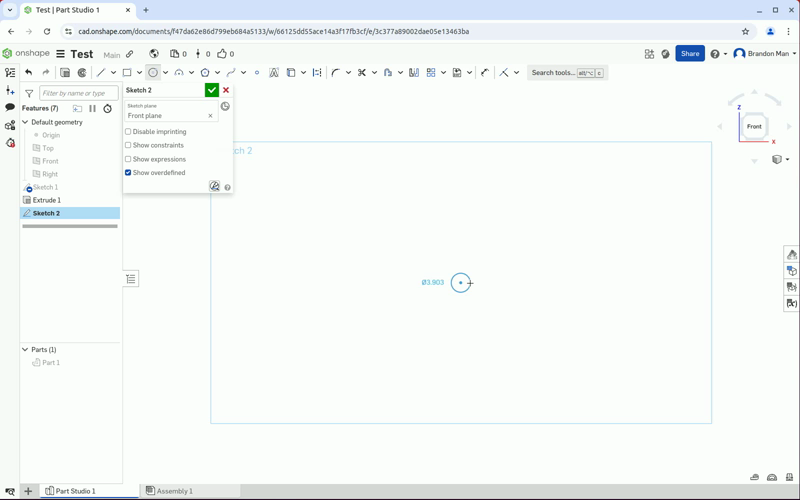
key(esc)
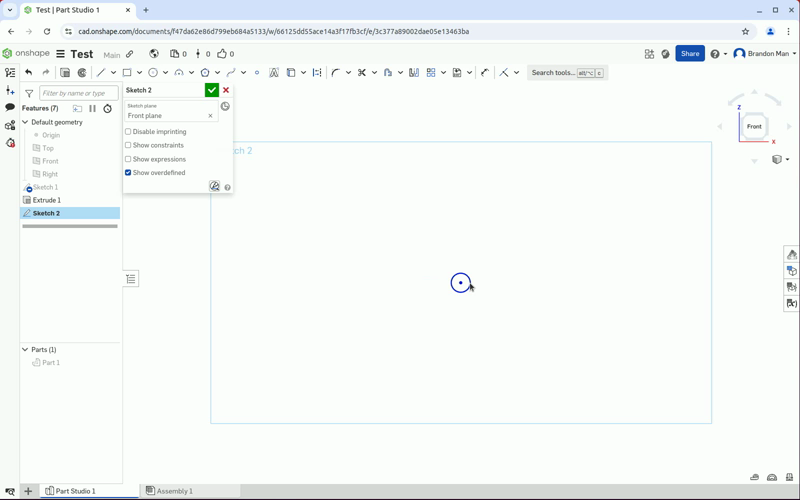
mouse_move(455, 283)
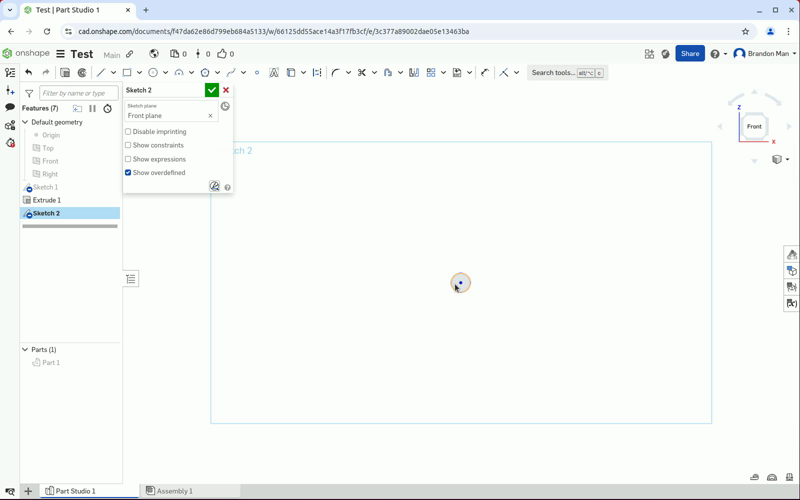
scroll(6)
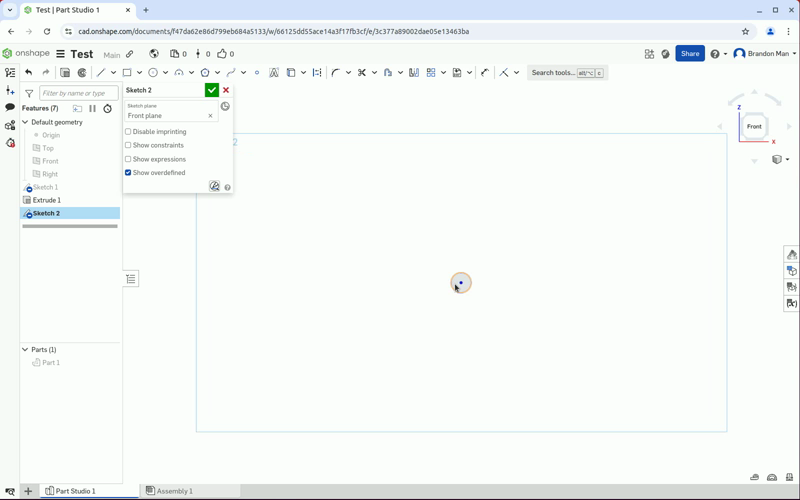
scroll(6)
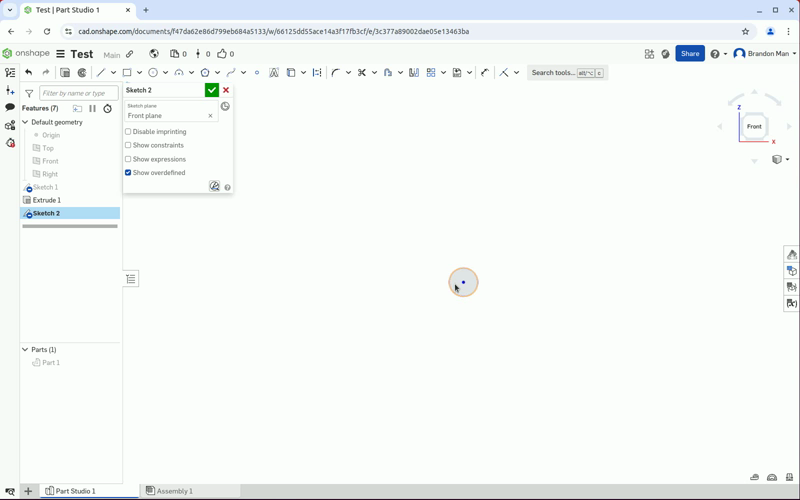
scroll(6)
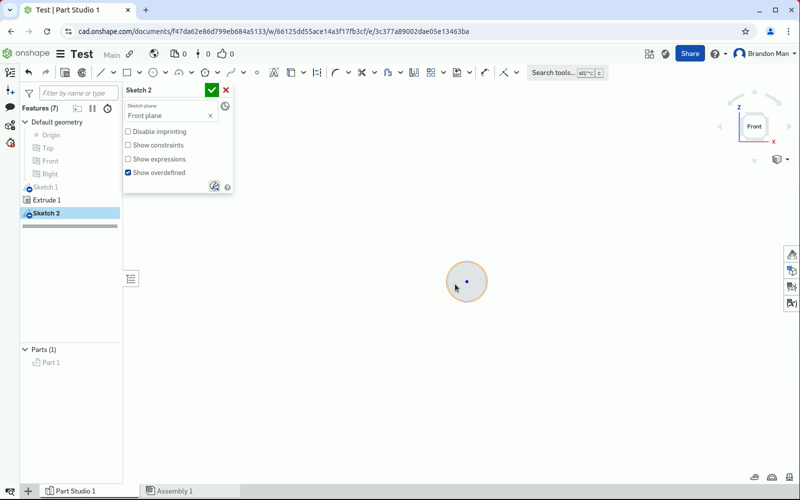
scroll(6)
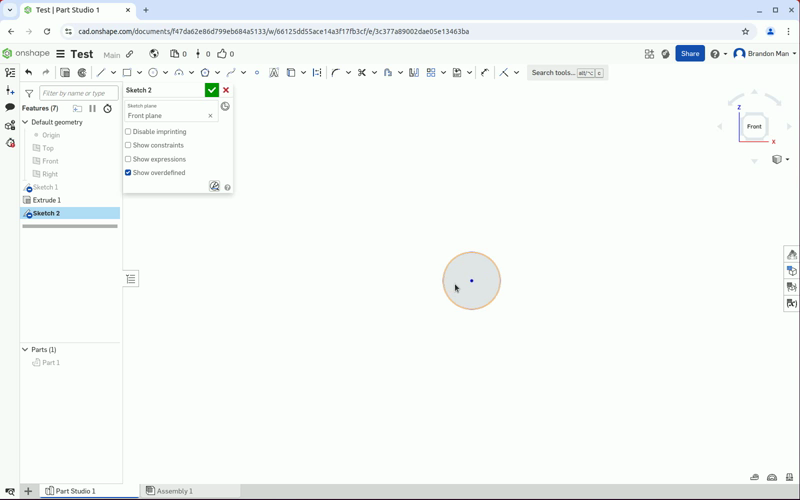
scroll(6)
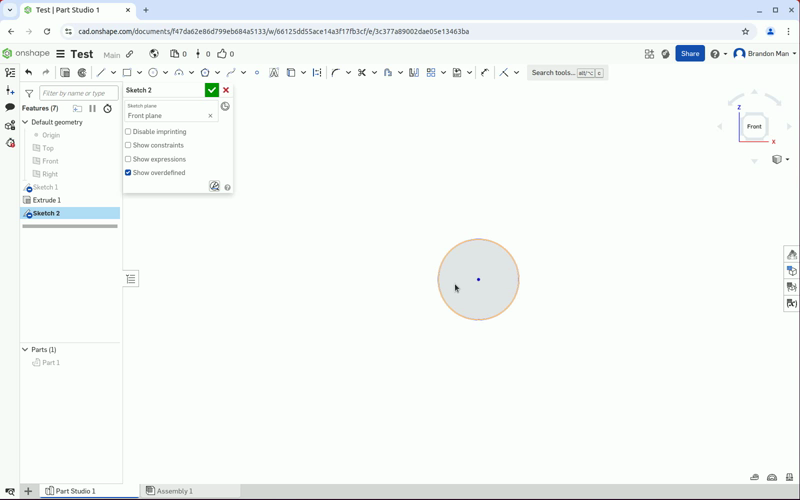
scroll(6)
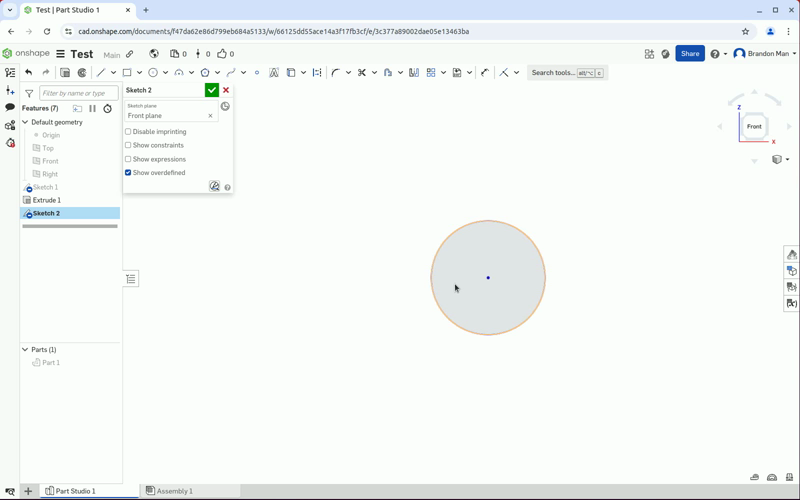
scroll(6)
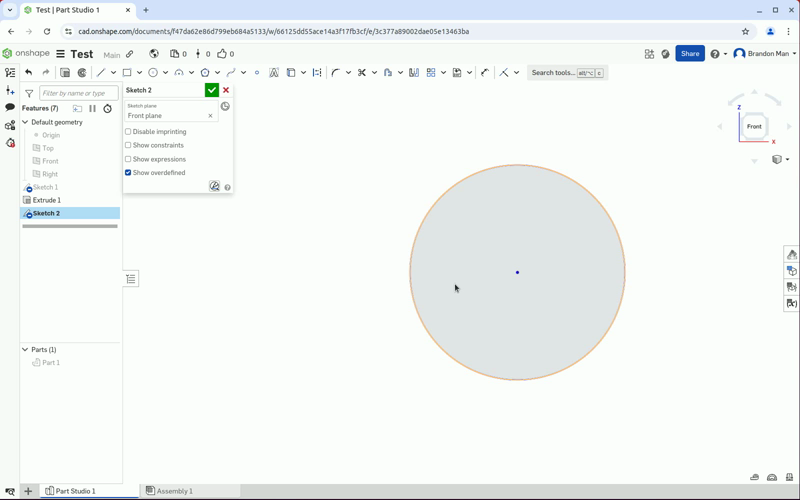
click(455, 283)
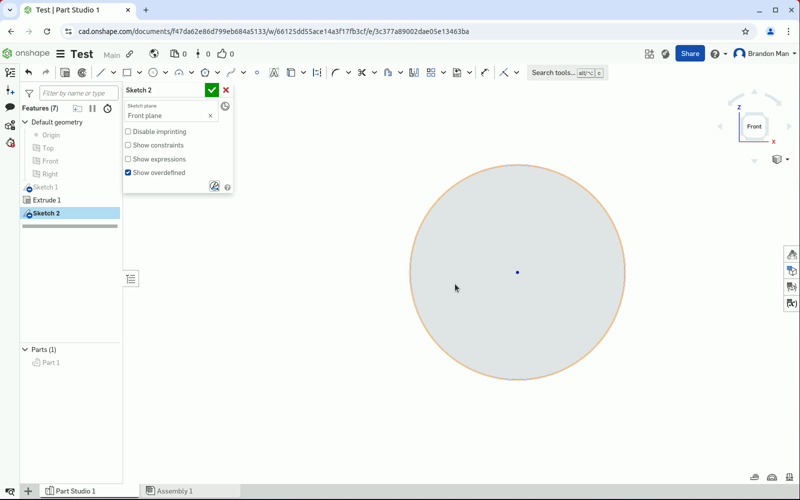
scroll(-6)
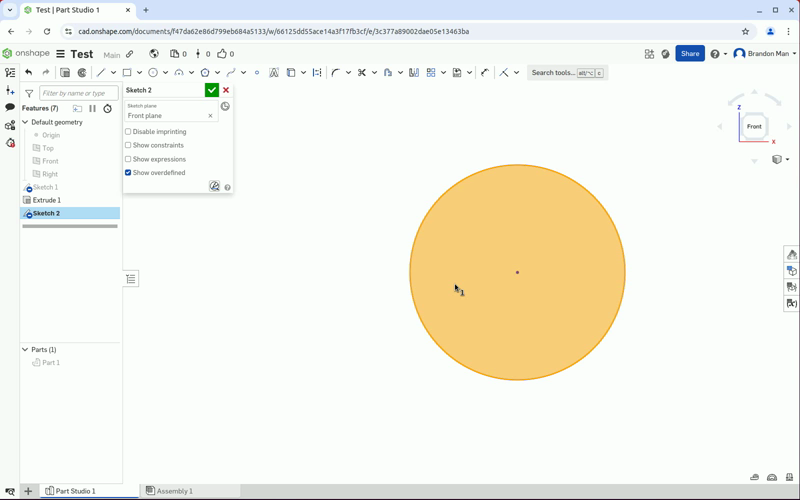
scroll(-6)
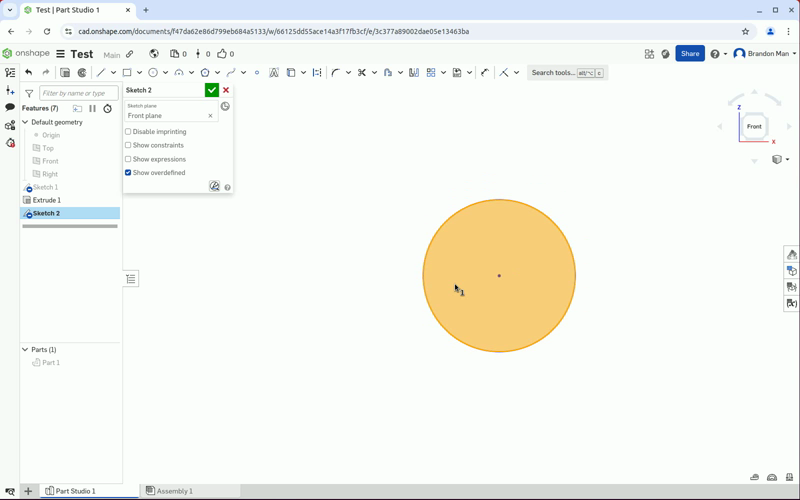
scroll(-6)
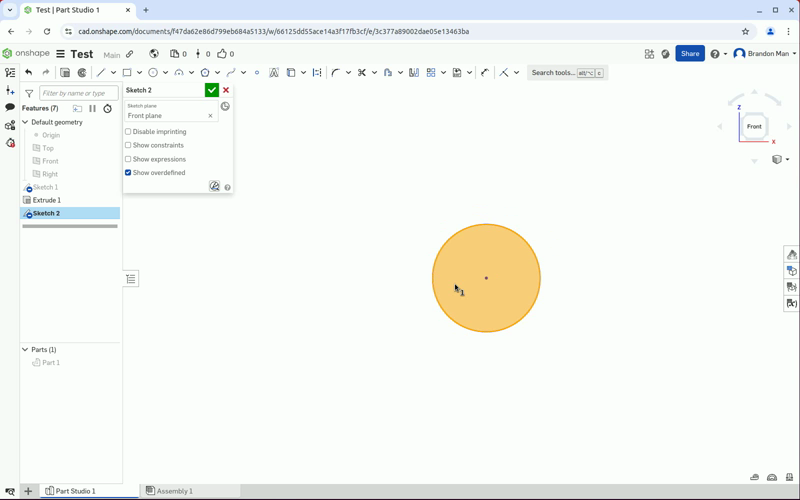
scroll(-6)
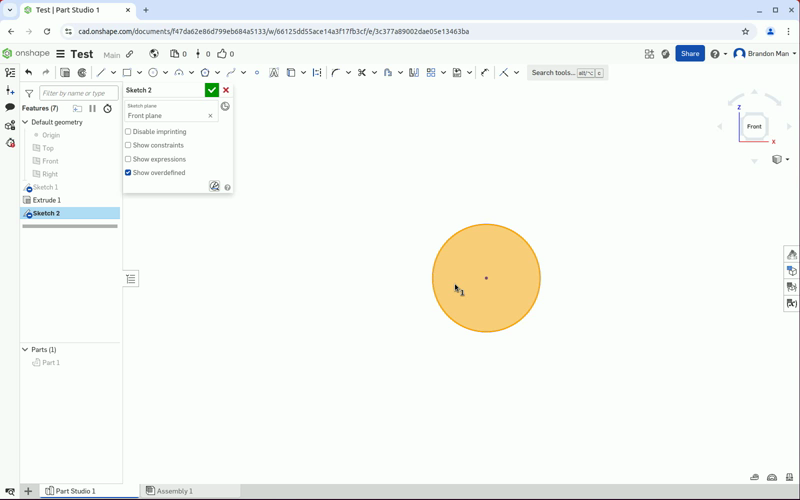
scroll(-6)
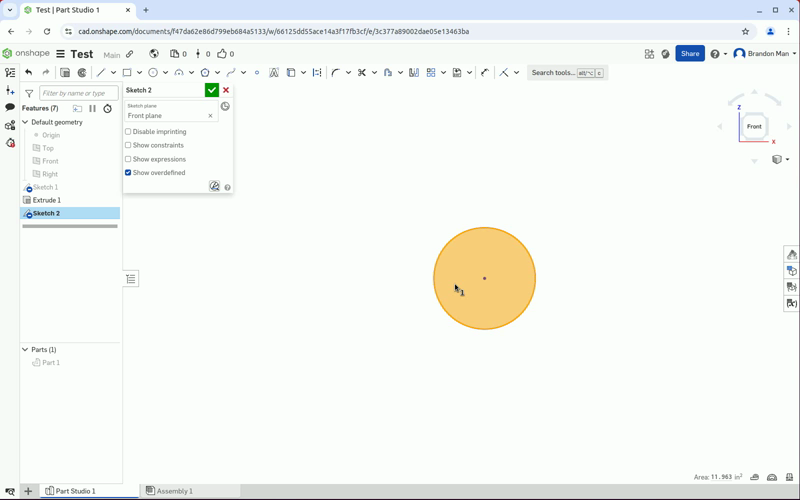
scroll(-6)
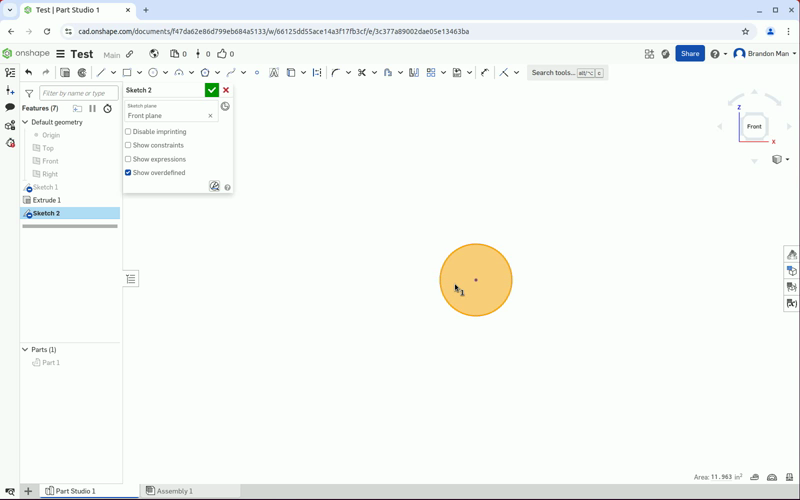
scroll(-6)
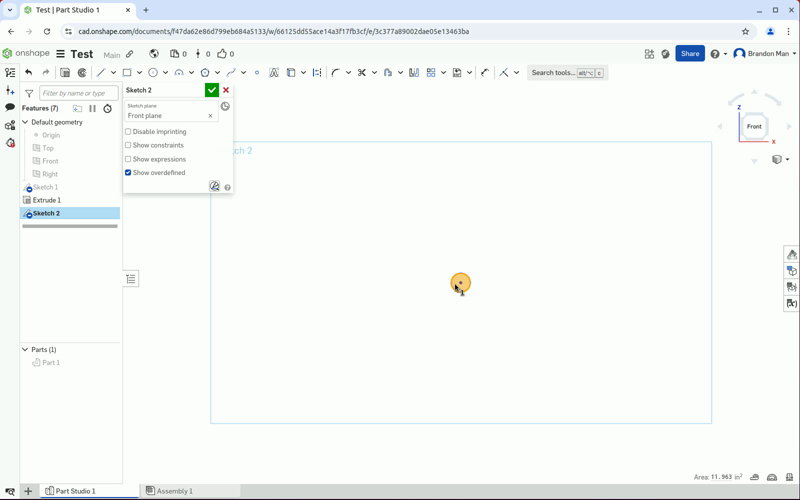
mouse_move(73, 352)
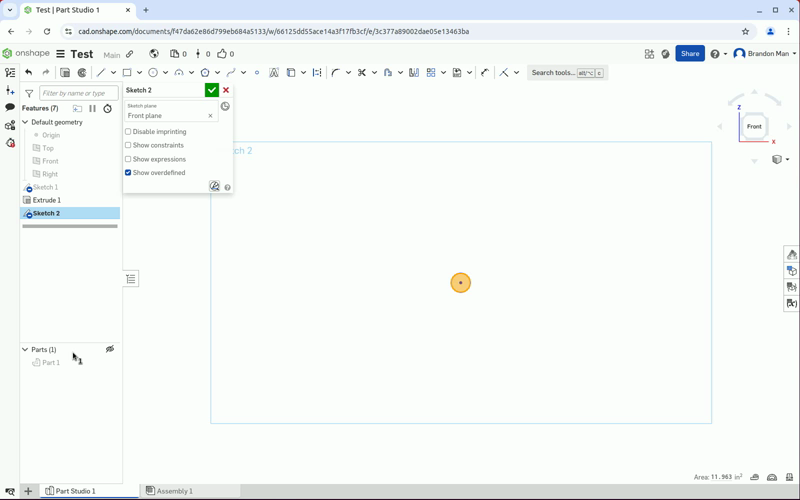
key(shift+y)
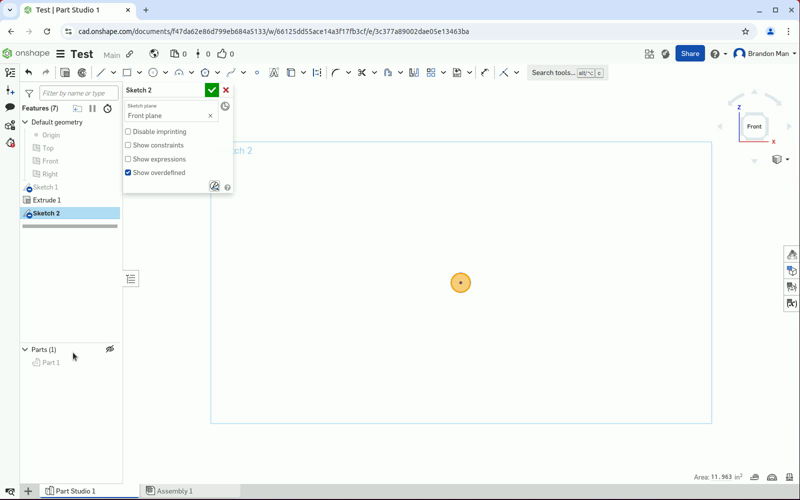
key(shift+e)
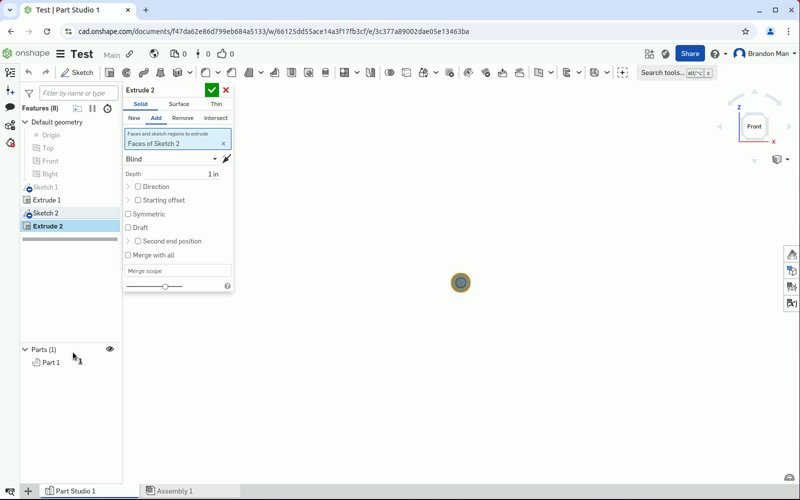
mouse_move(143, 106)
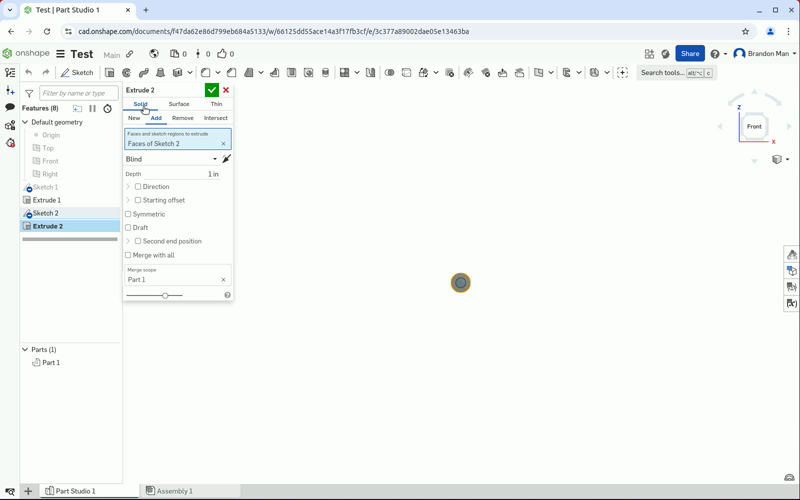
click(143, 106)
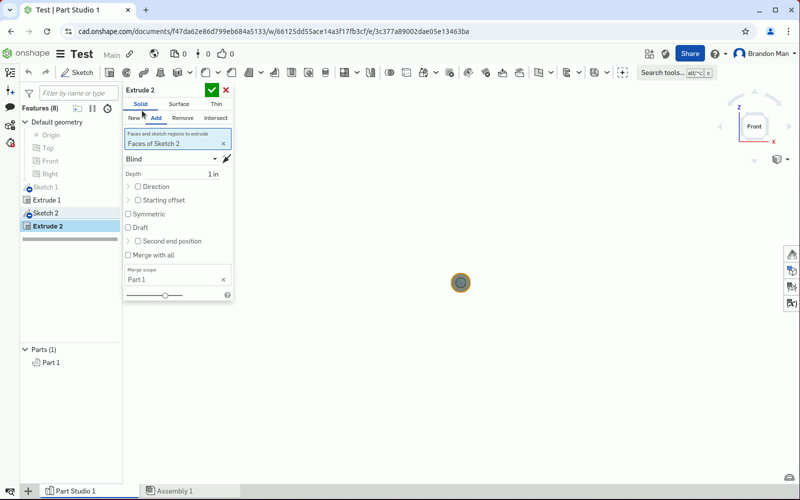
mouse_move(137, 120)
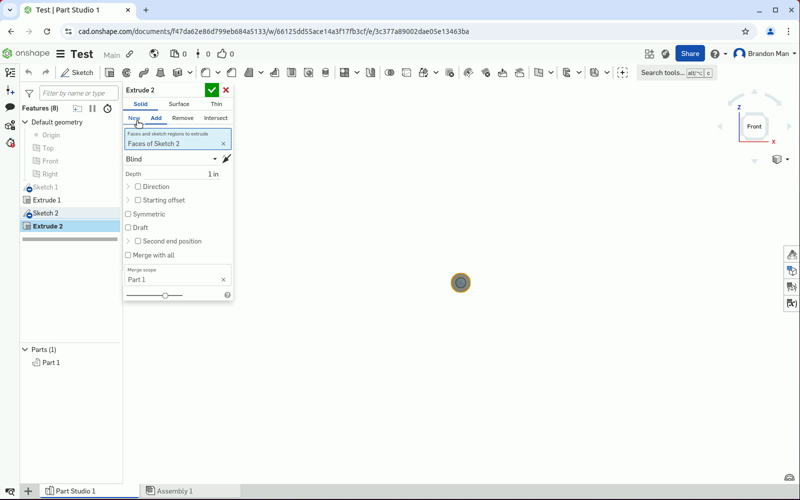
click(137, 120)
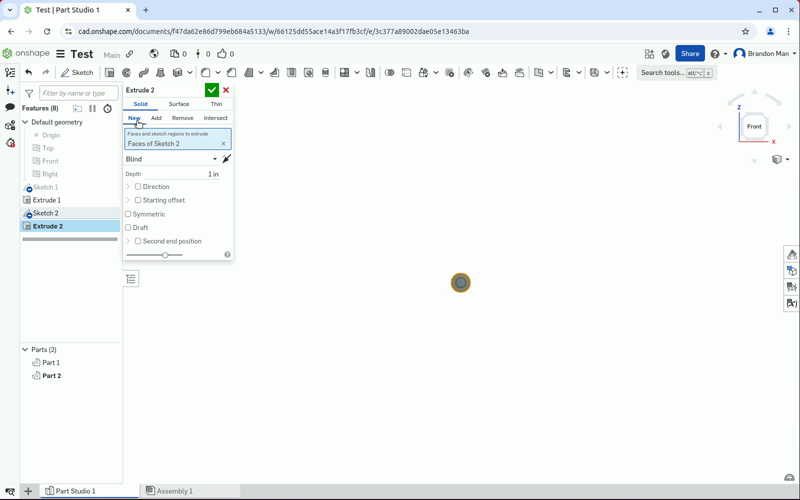
key(tab, 4)
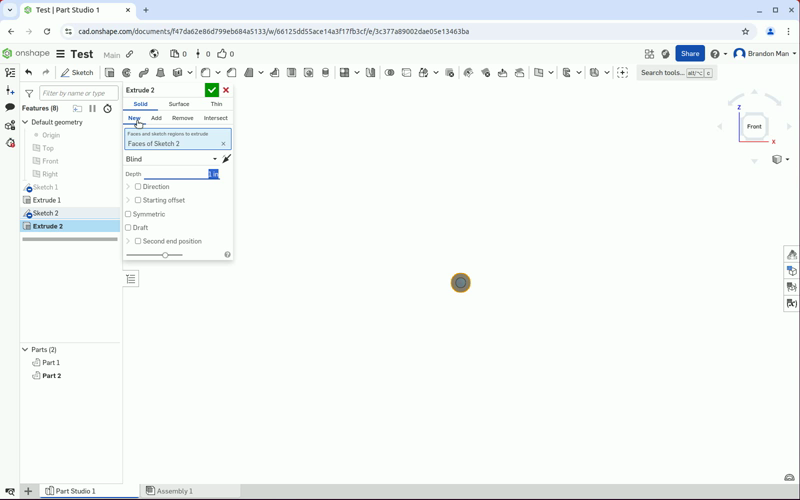
text(-1.444)
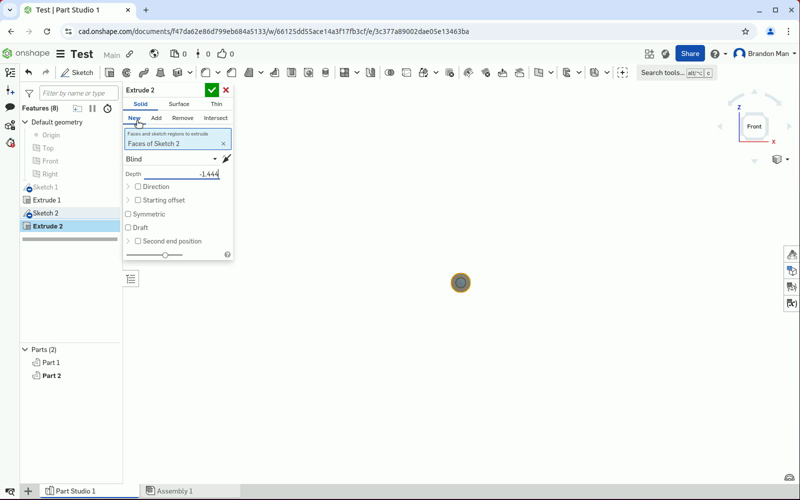
key(enter)
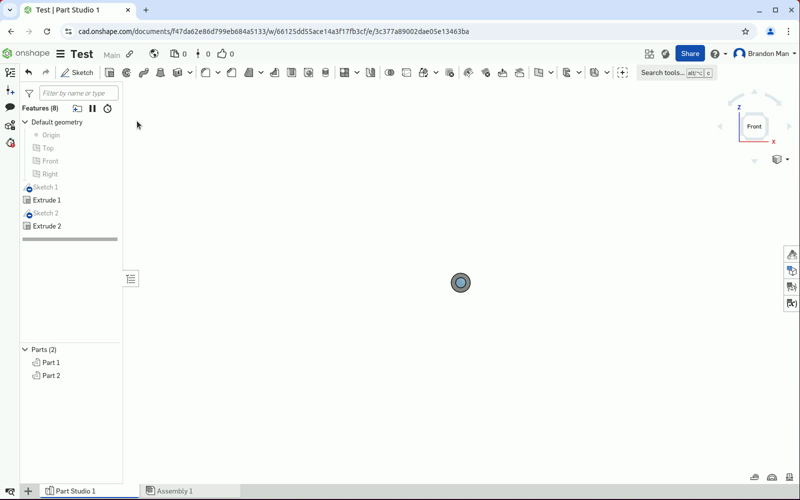
key(shift+h)
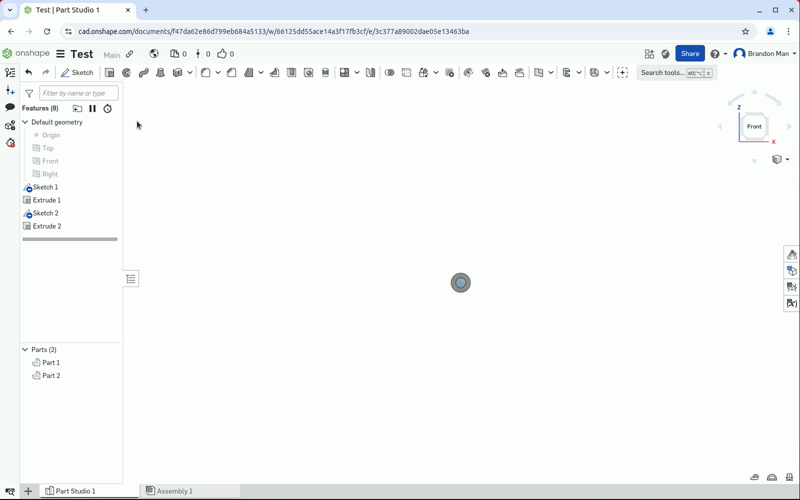
key(shift+h)
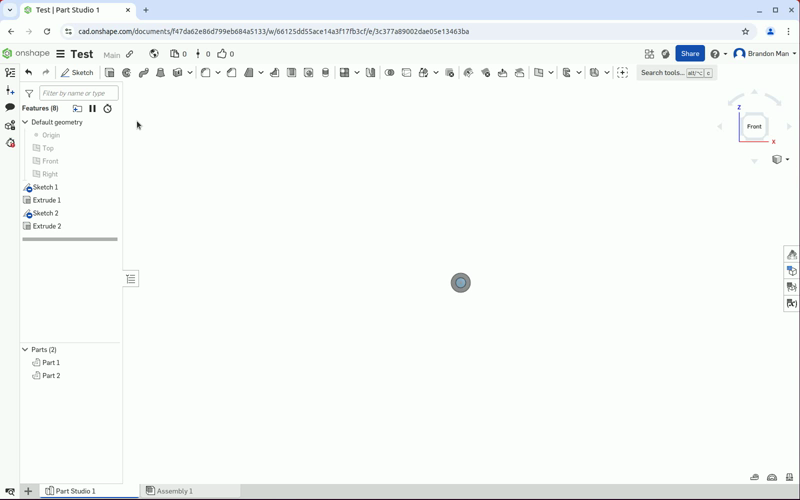
key(shift+7)
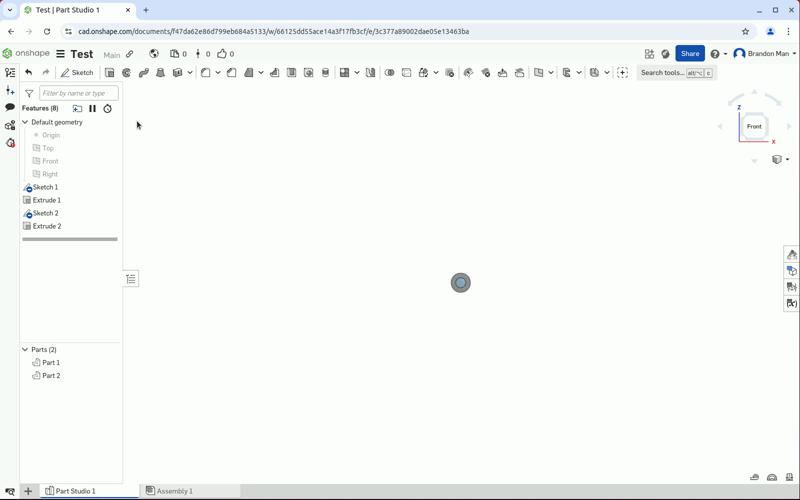
key(left, 2)
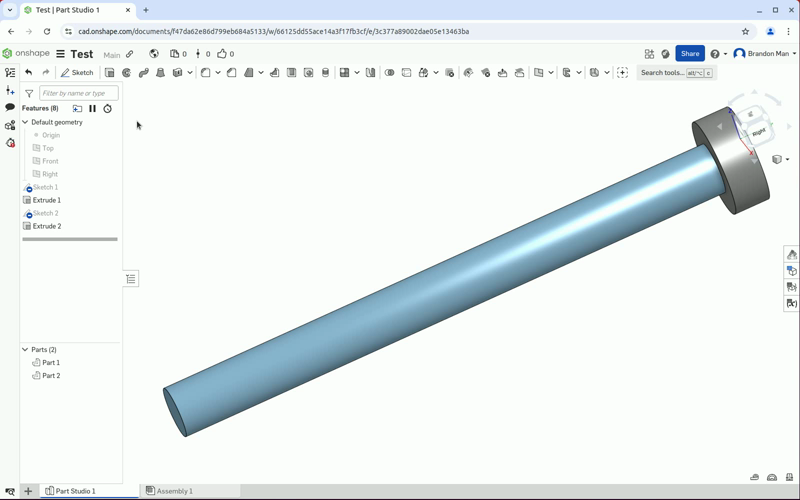
key(down, 2)
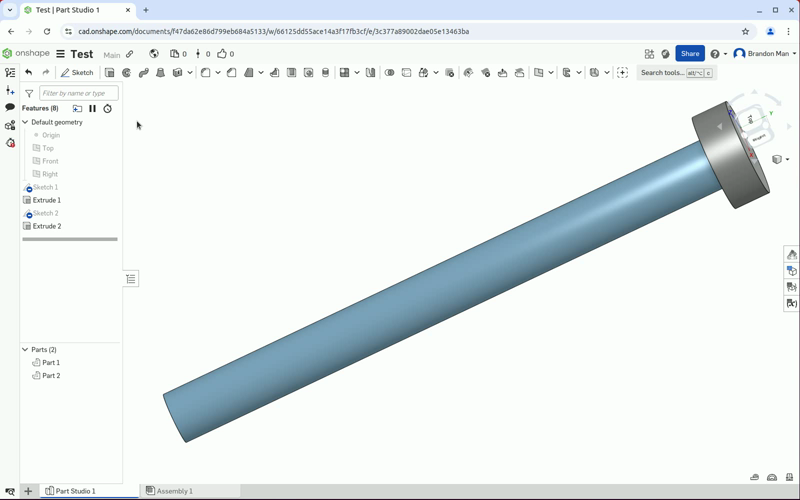
key(up, 2)
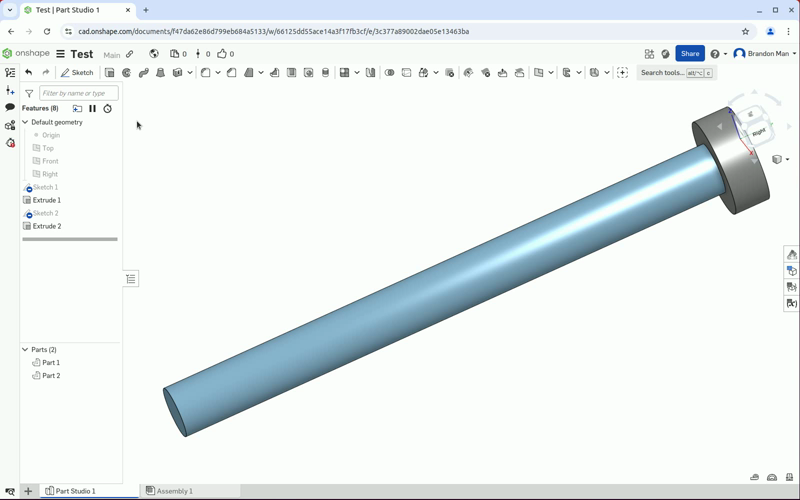
key(right, 2)
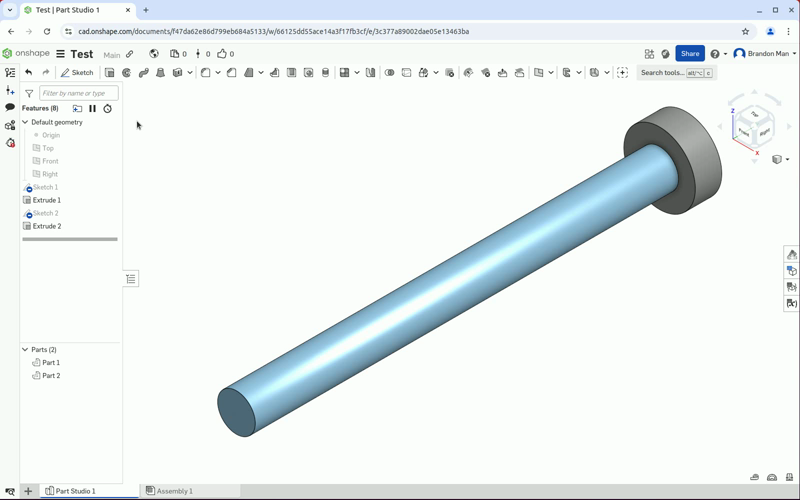
mouse_move(73, 189)
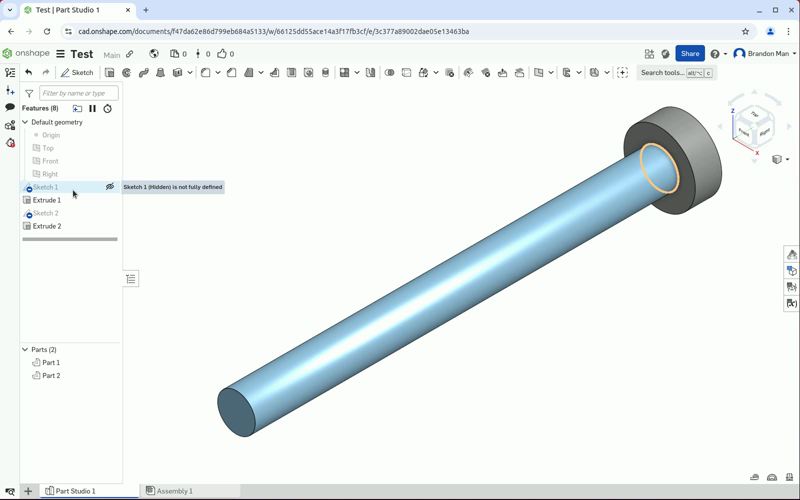
click(73, 189)